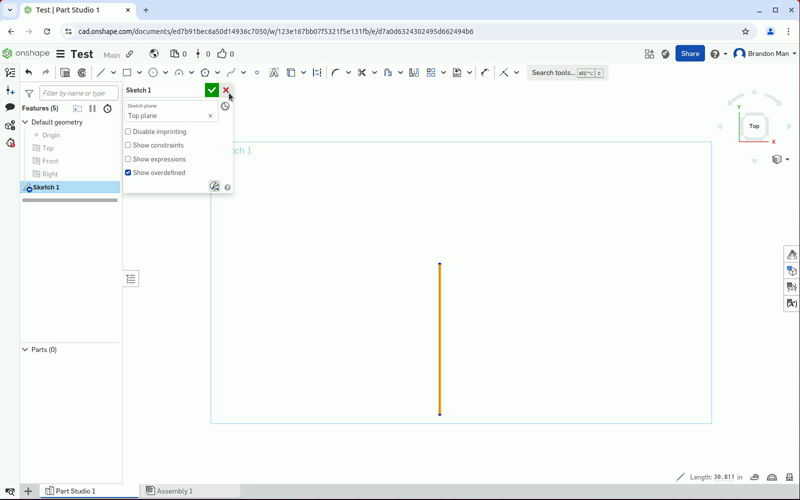
key(shift+h)
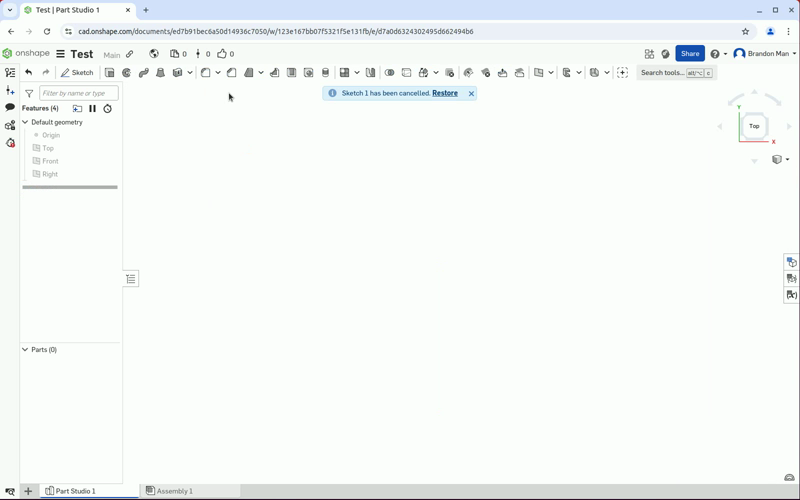
mouse_move(73, 352)
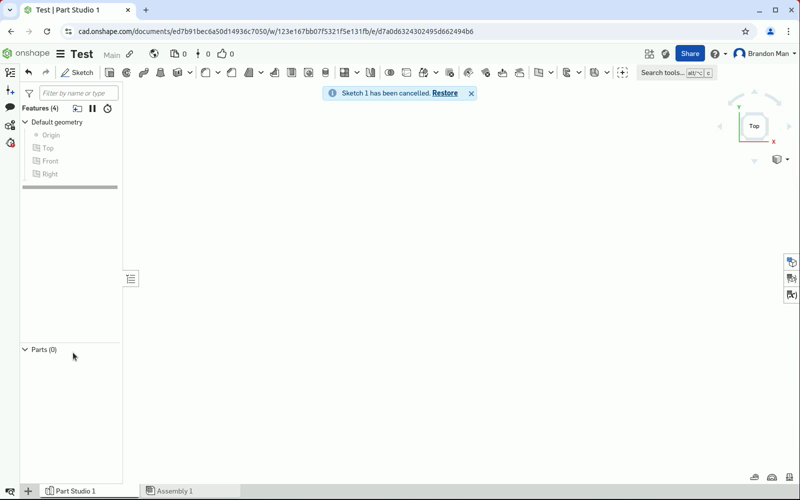
key(y)
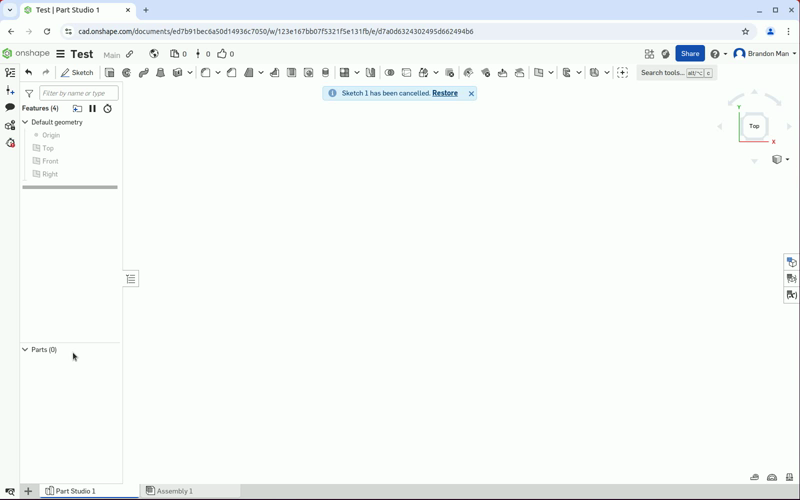
key(shift+p)
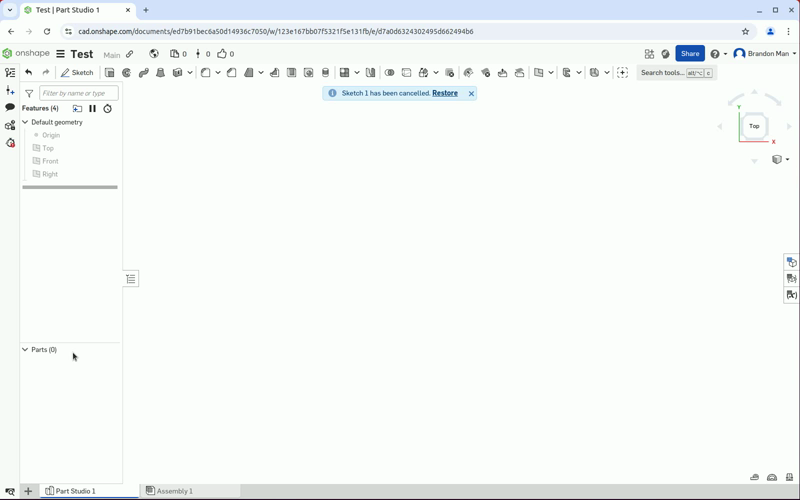
key(space)
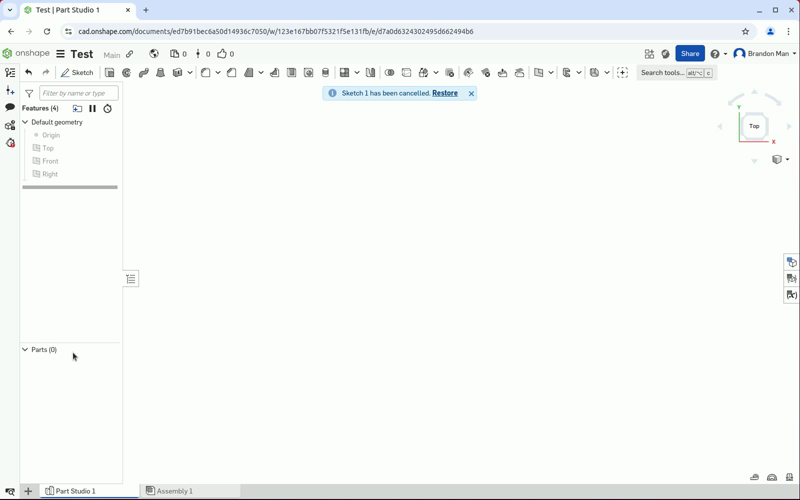
key_down(shift)
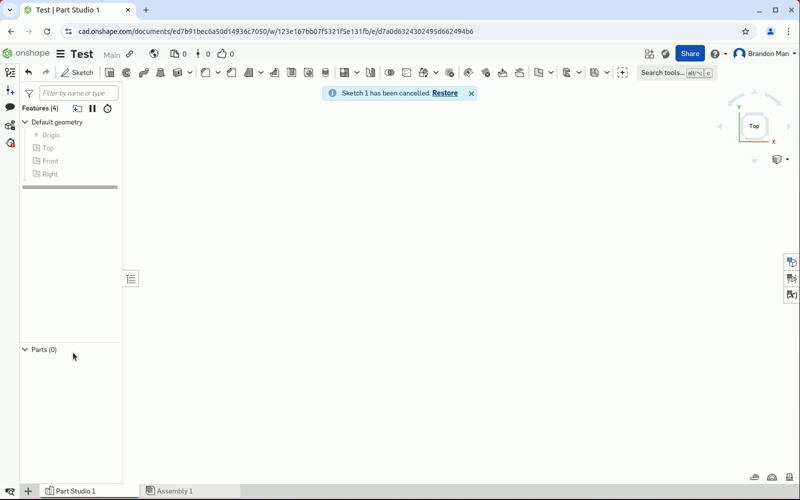
key(up)
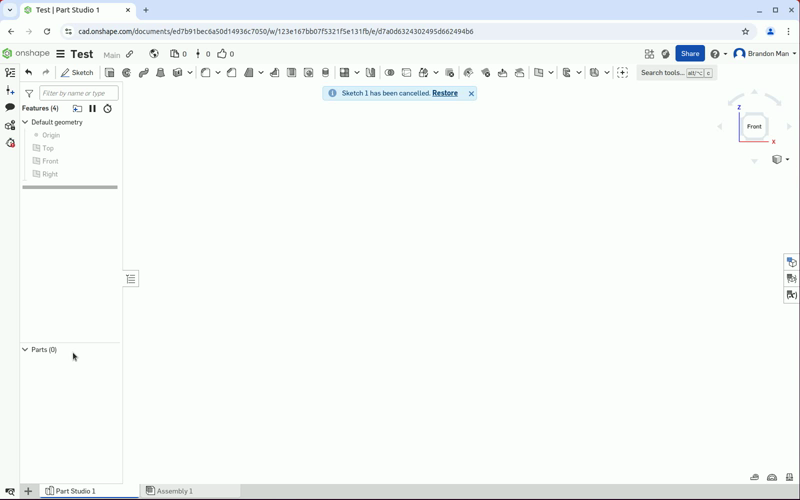
key_up(shift)
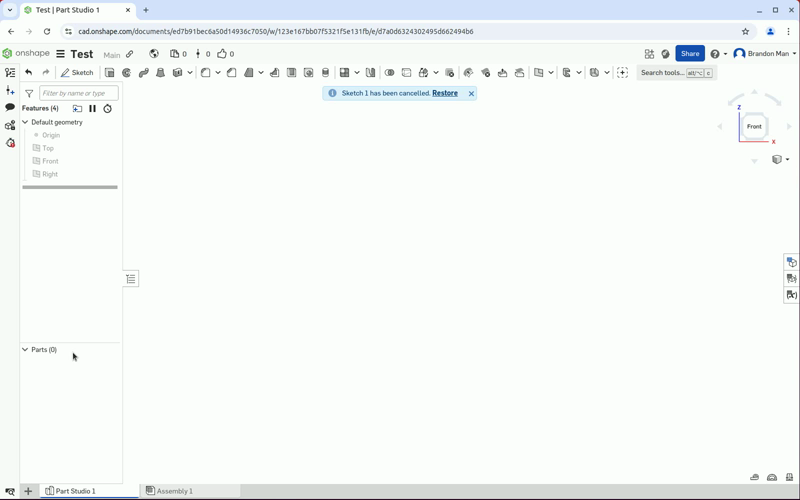
mouse_move(73, 352)
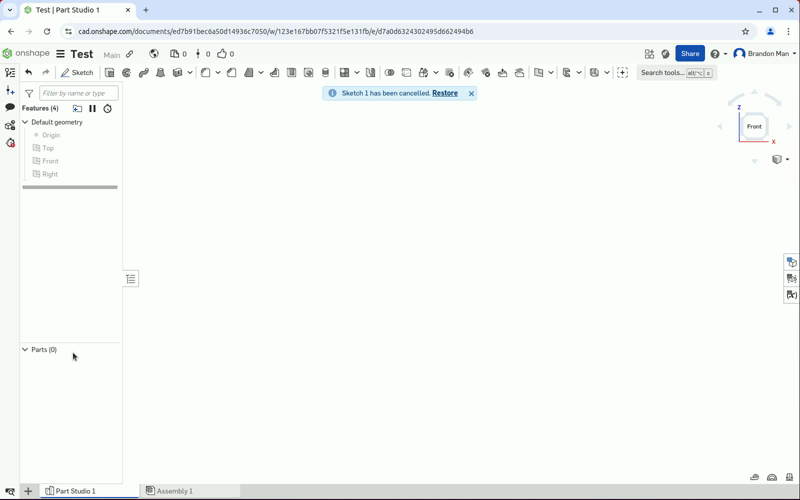
key(shift+y)
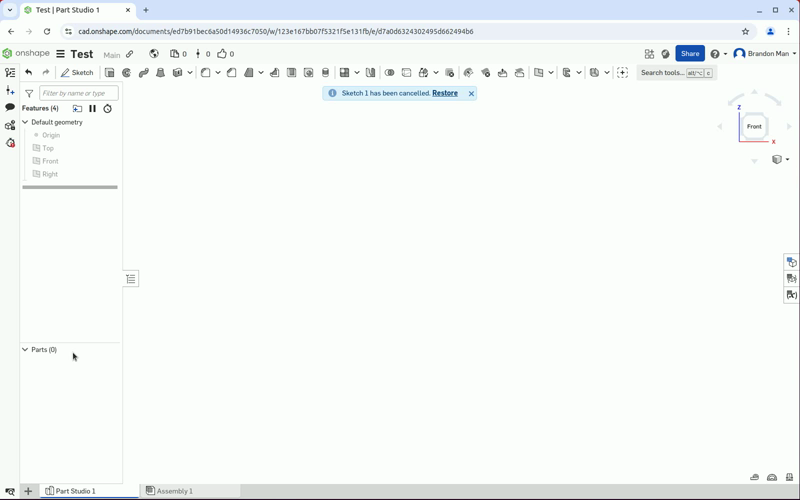
key(shift+s)
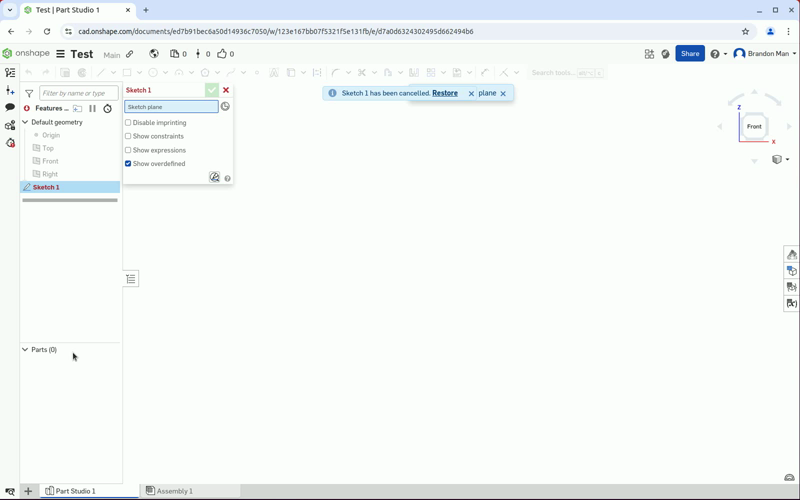
mouse_move(73, 163)
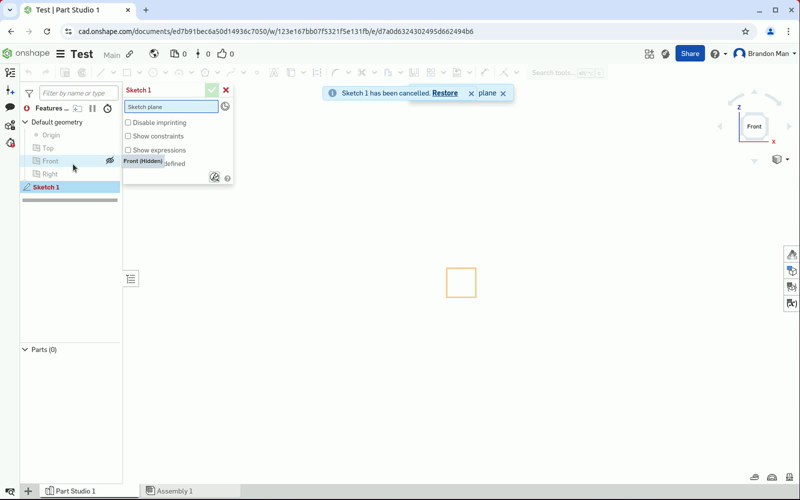
click(73, 163)
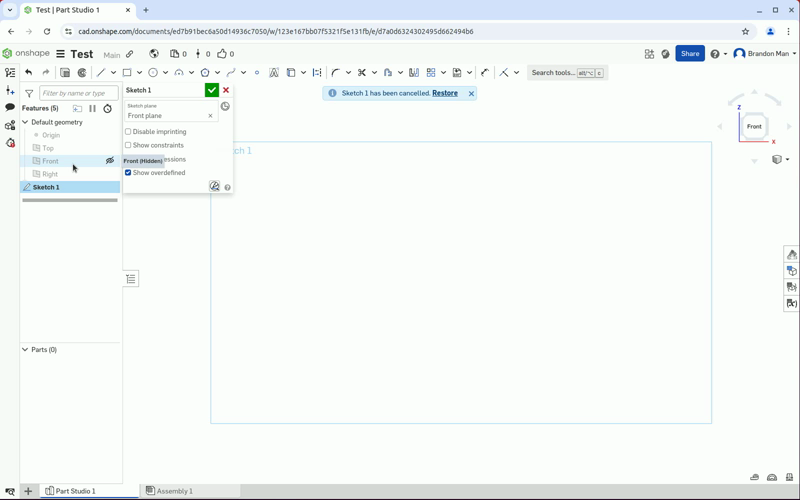
mouse_move(73, 352)
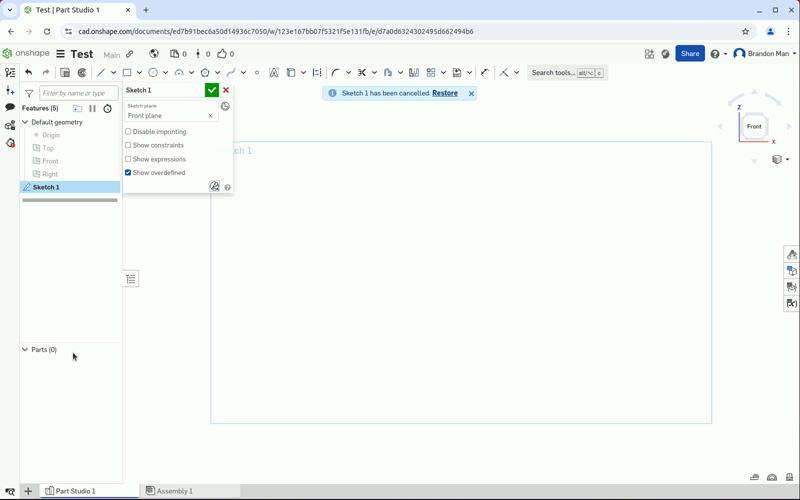
key(y)
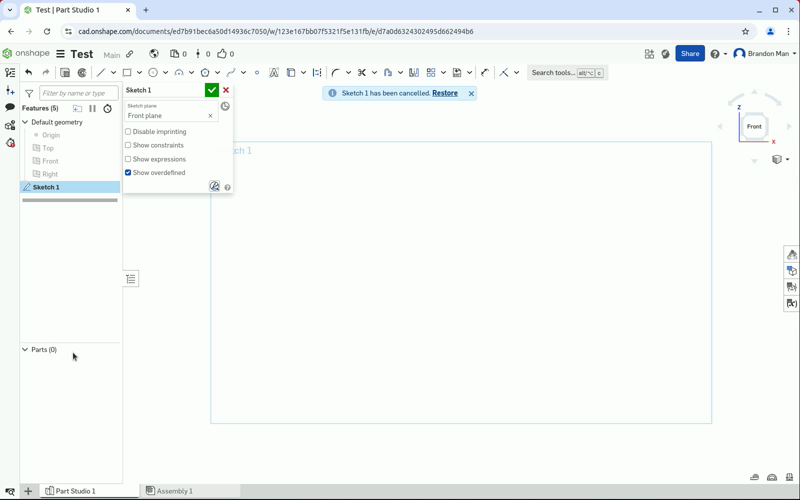
key(l)
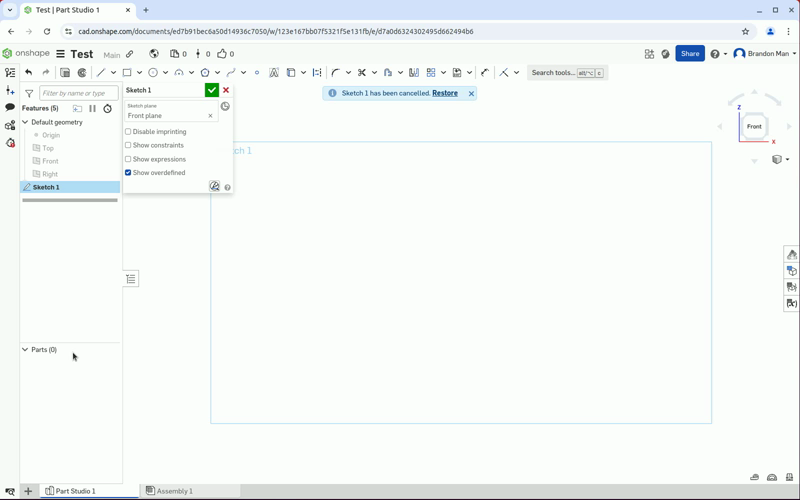
key_down(shift)
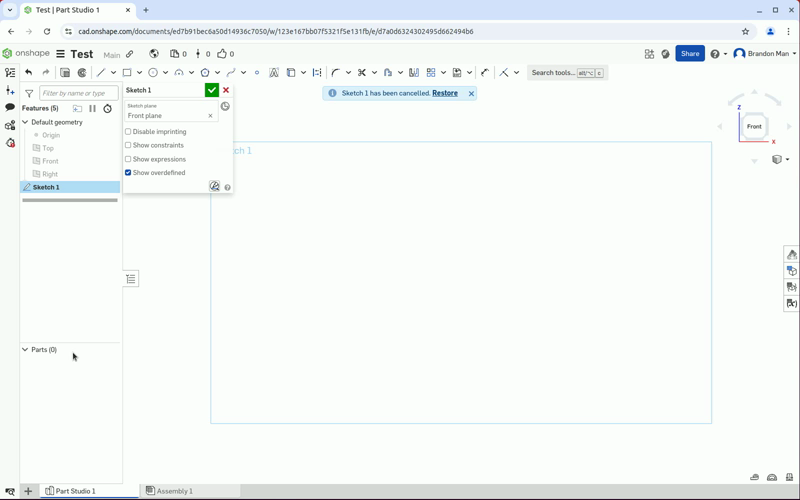
mouse_move(348, 265)
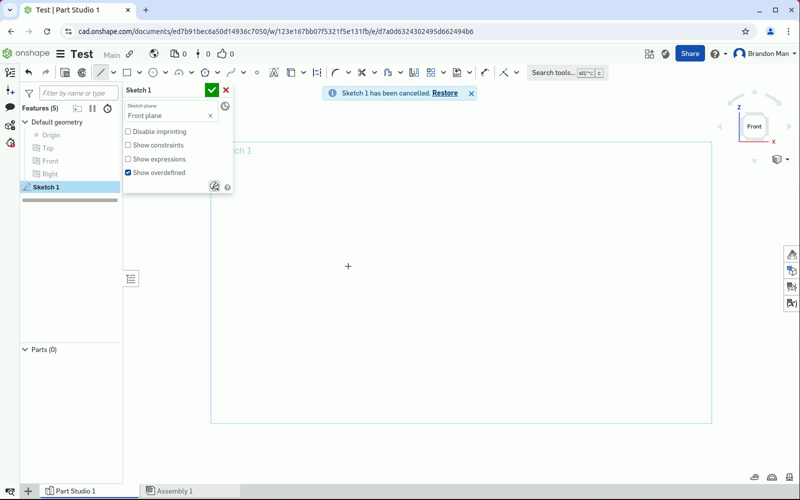
click(348, 265)
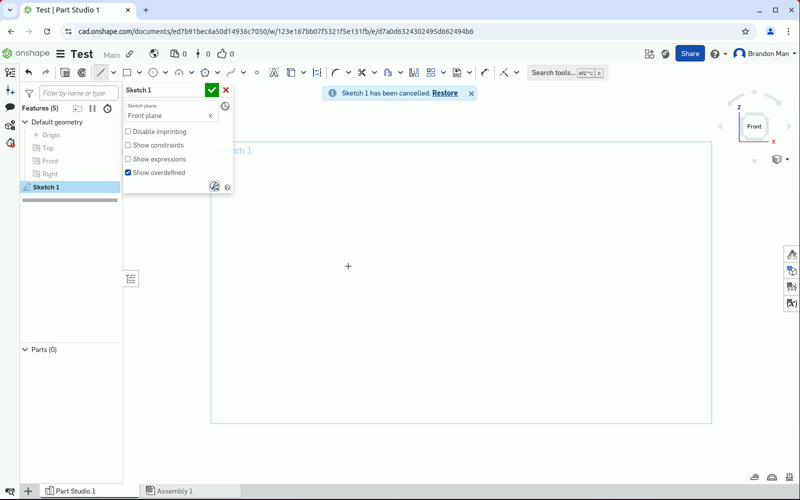
key_up(shift)
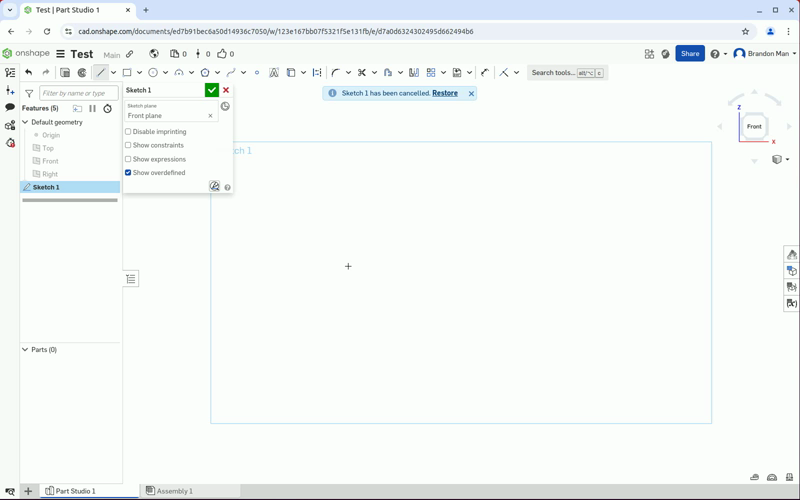
key_down(shift)
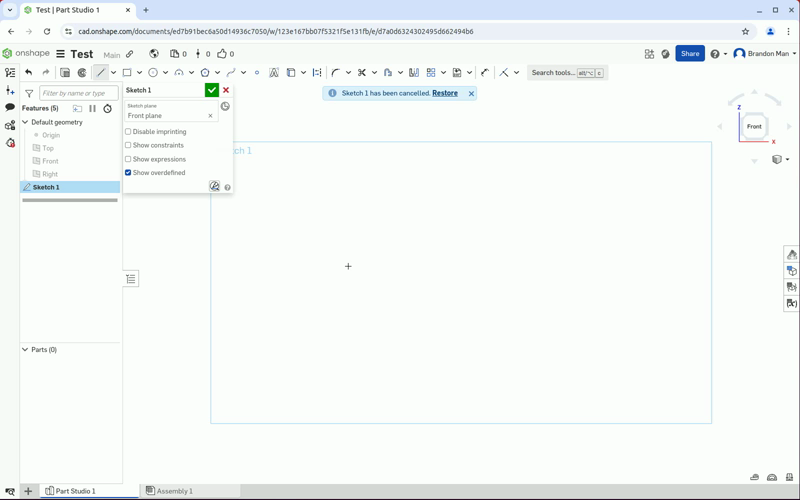
mouse_move(456, 265)
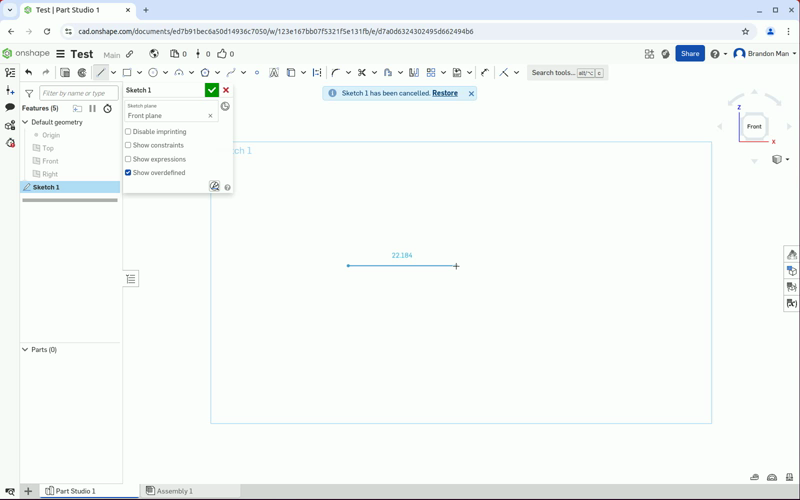
click(456, 265)
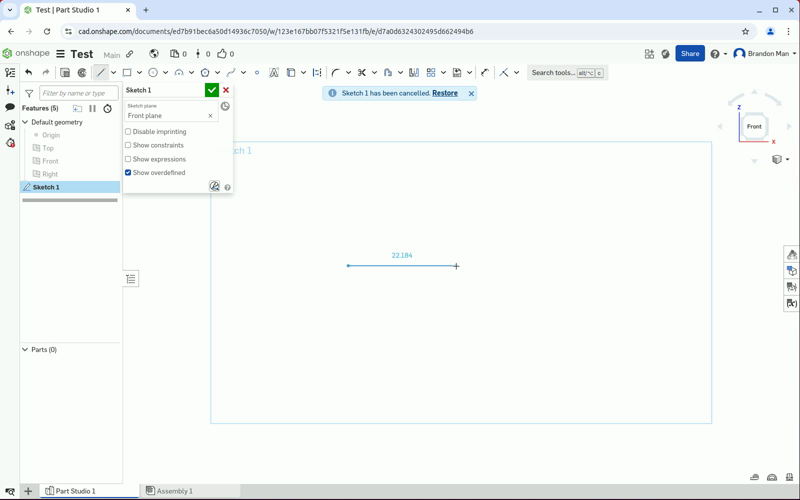
key_up(shift)
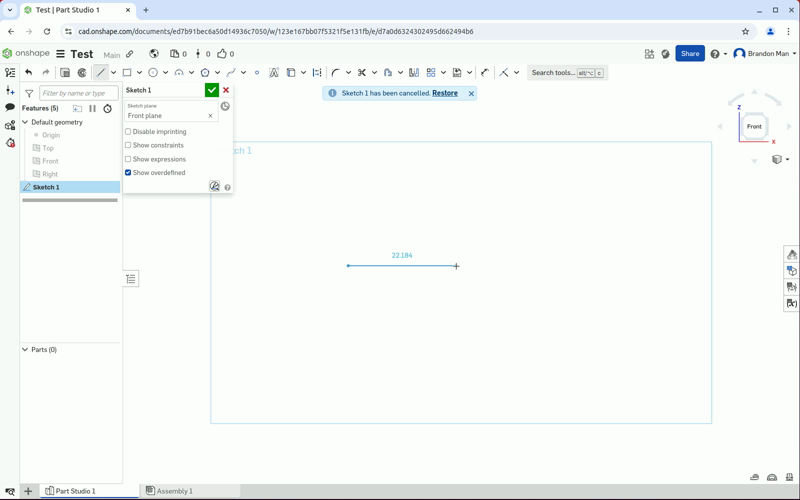
key_down(shift)
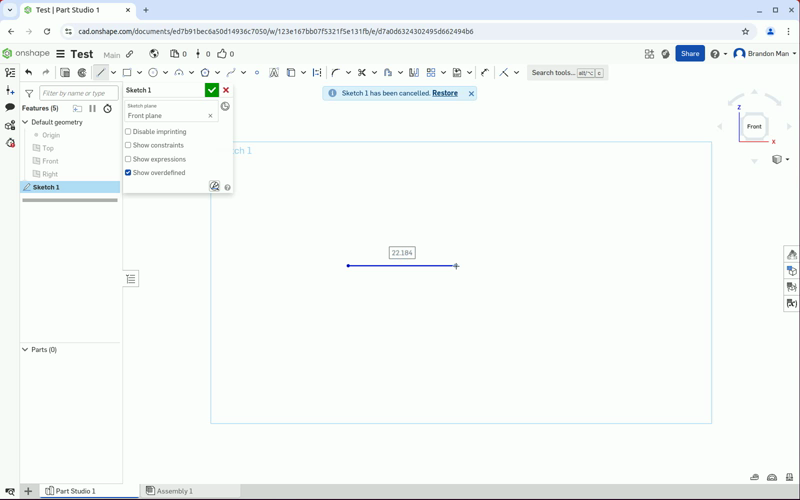
mouse_move(486, 265)
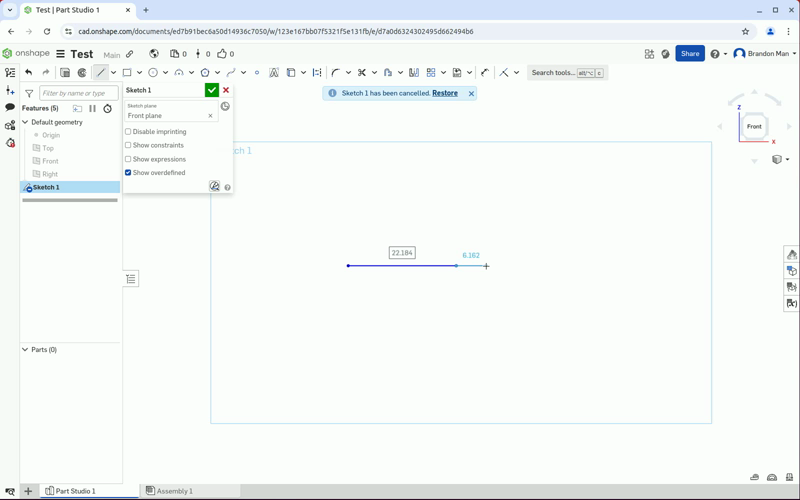
mouse_move(456, 228)
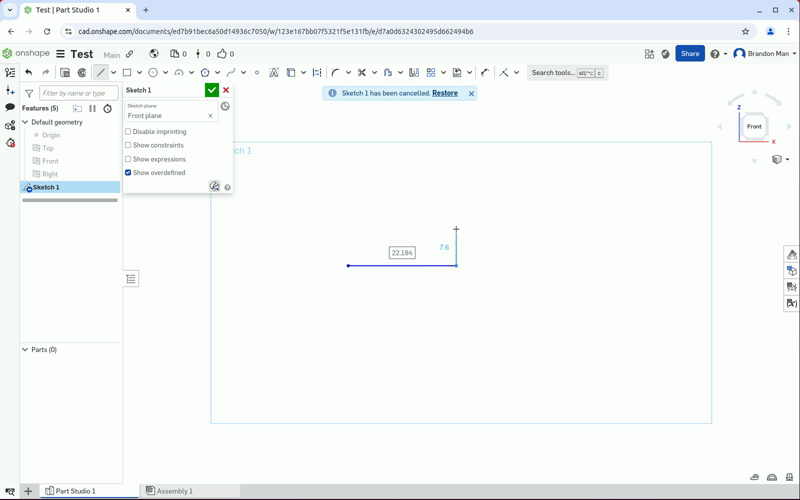
click(456, 228)
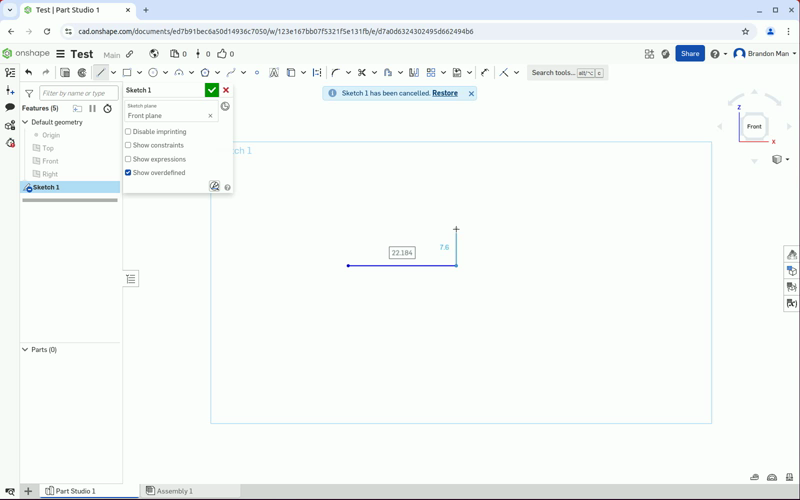
key_up(shift)
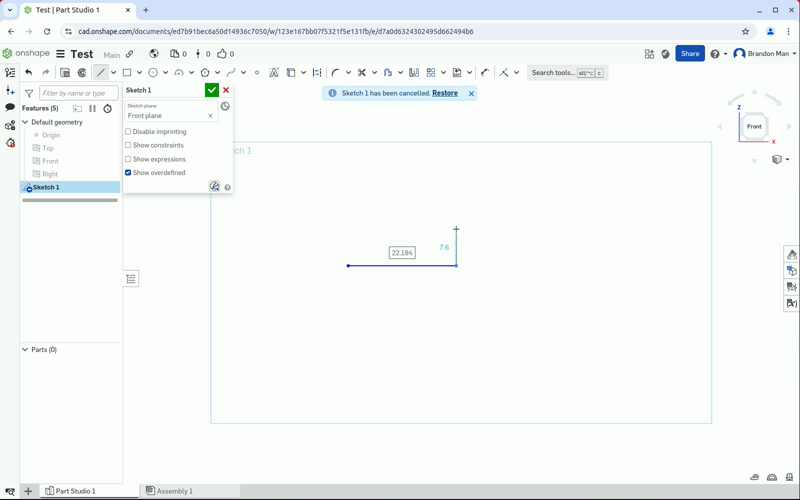
key_down(shift)
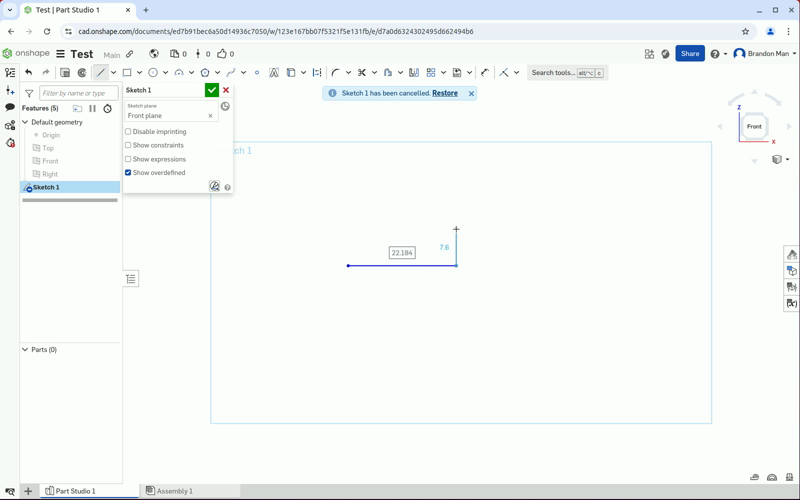
mouse_move(348, 228)
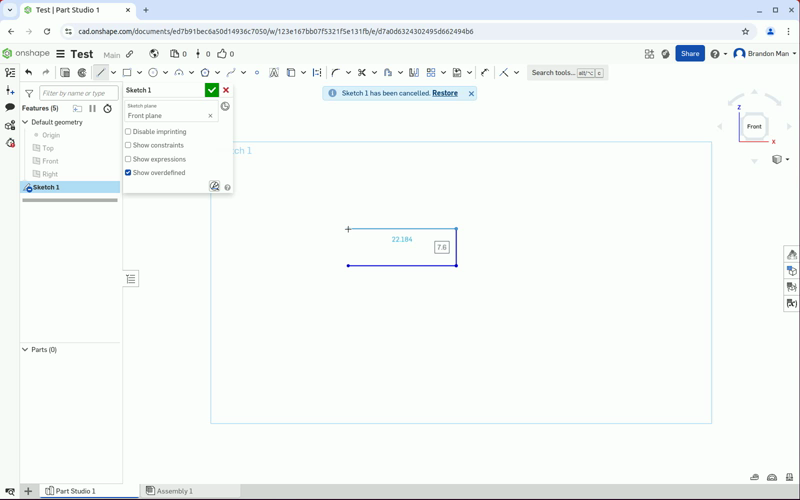
click(348, 228)
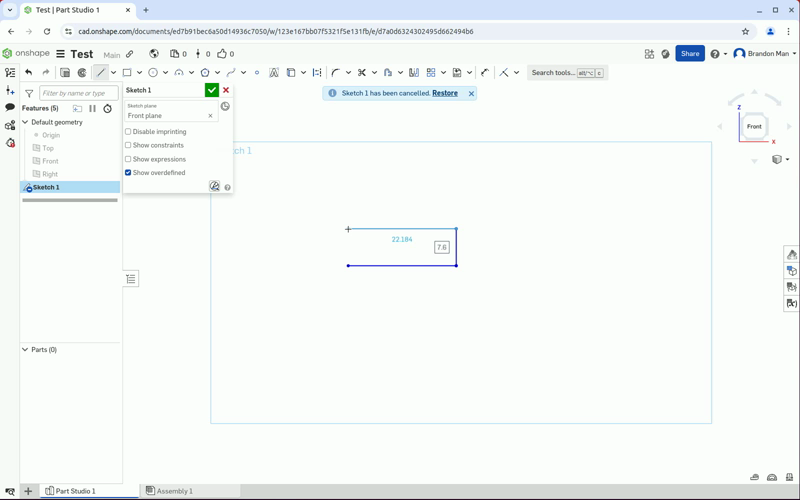
key_up(shift)
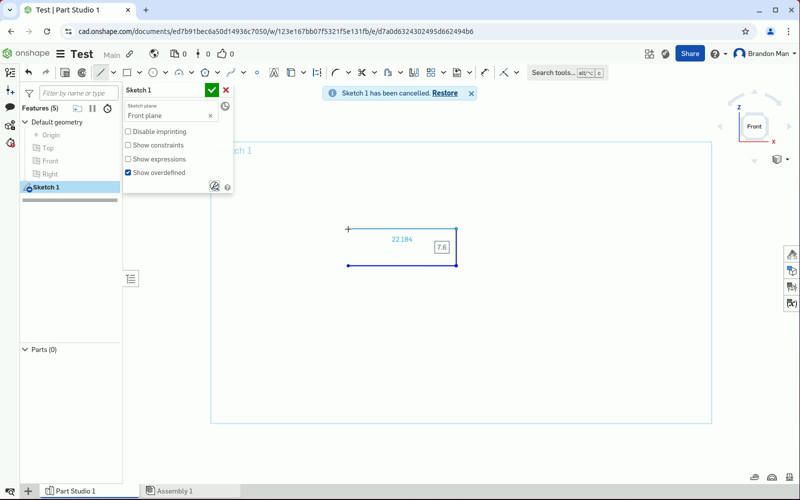
mouse_move(378, 228)
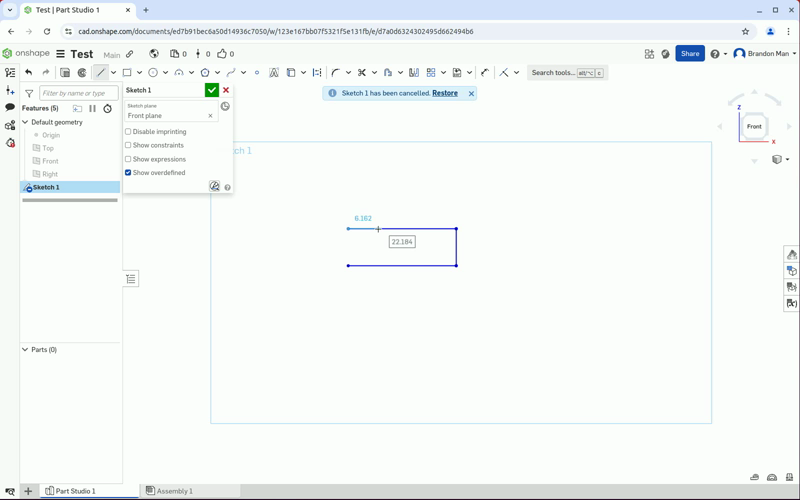
key_down(shift)
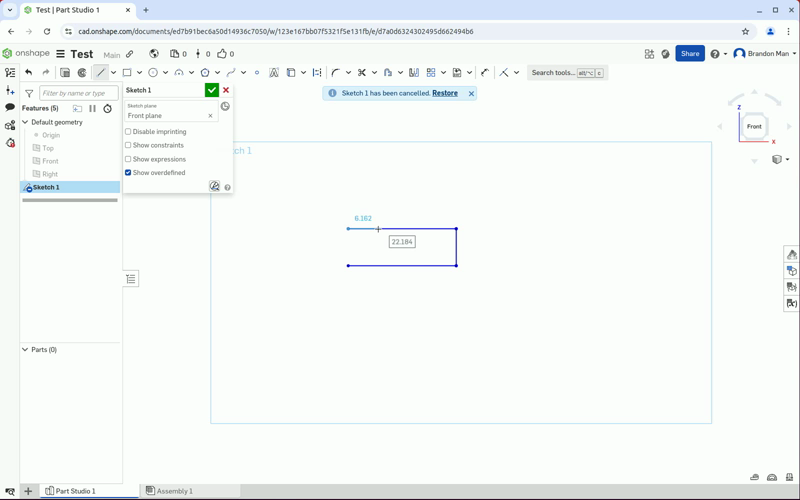
mouse_move(348, 265)
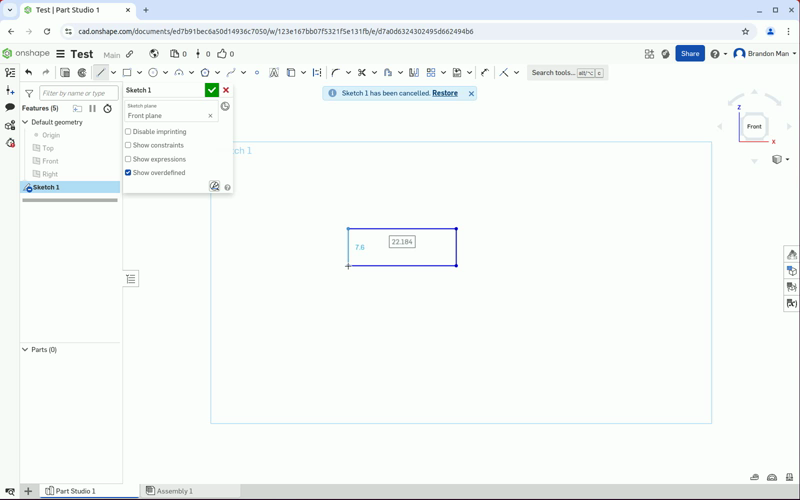
key_up(shift)
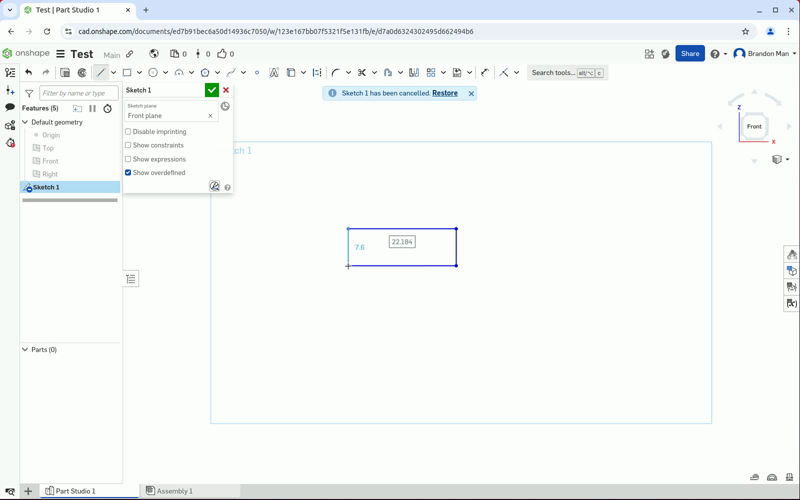
click(348, 265)
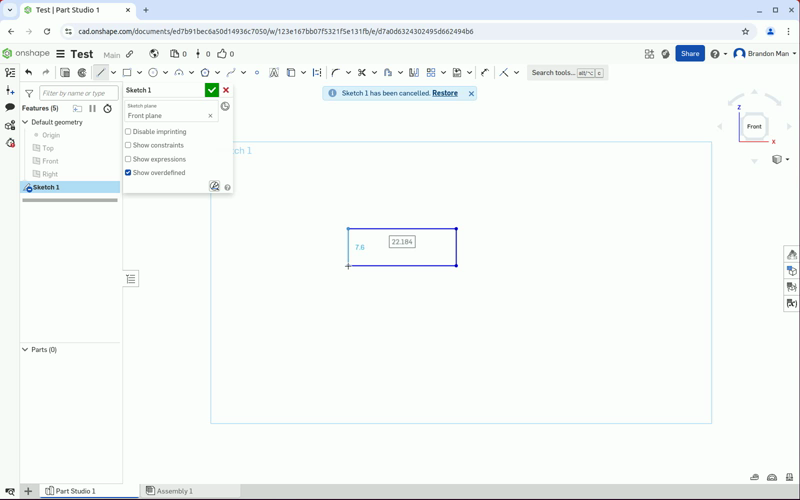
key(esc)
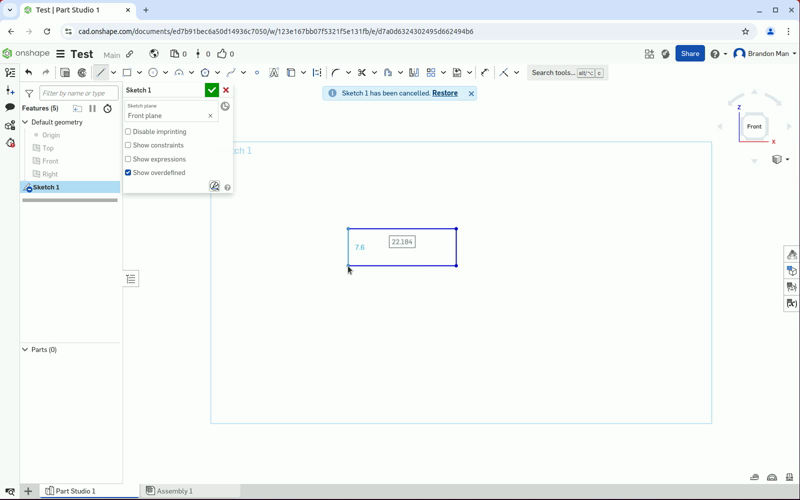
mouse_move(391, 245)
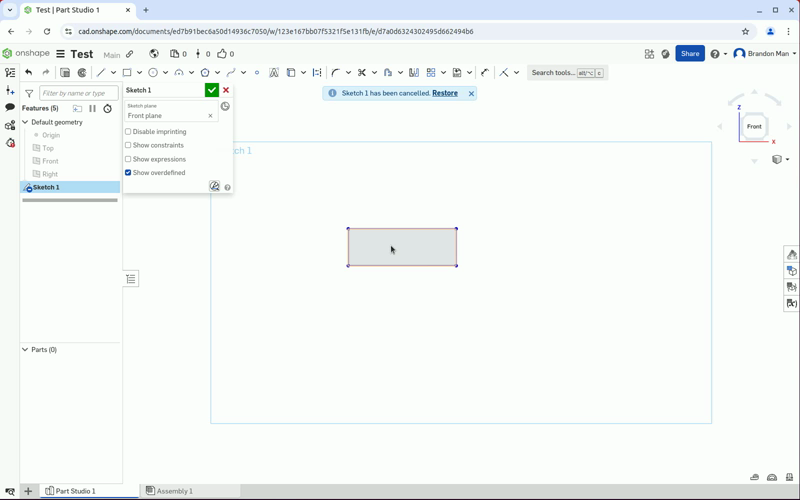
click(391, 245)
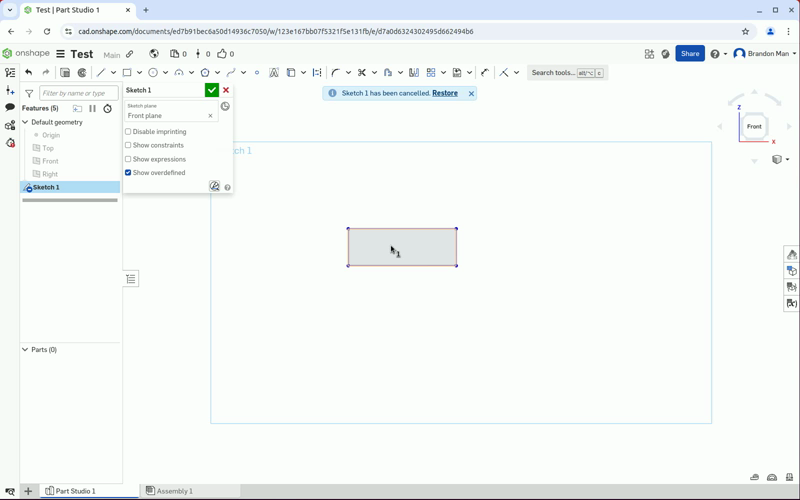
mouse_move(73, 352)
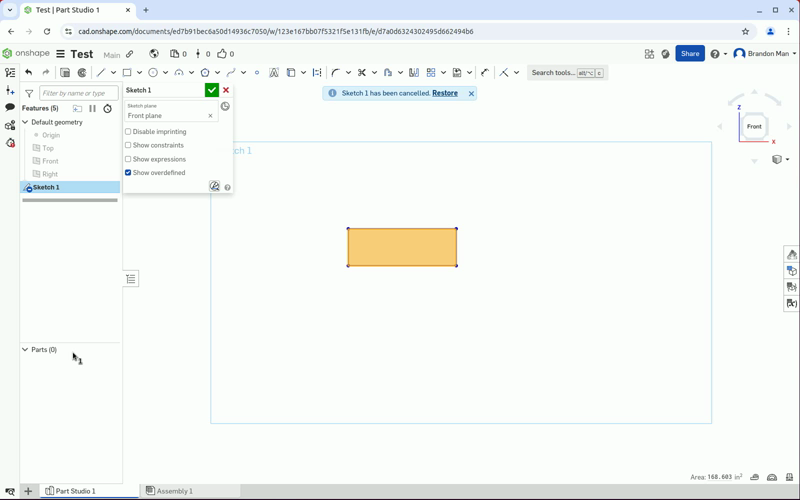
key(shift+y)
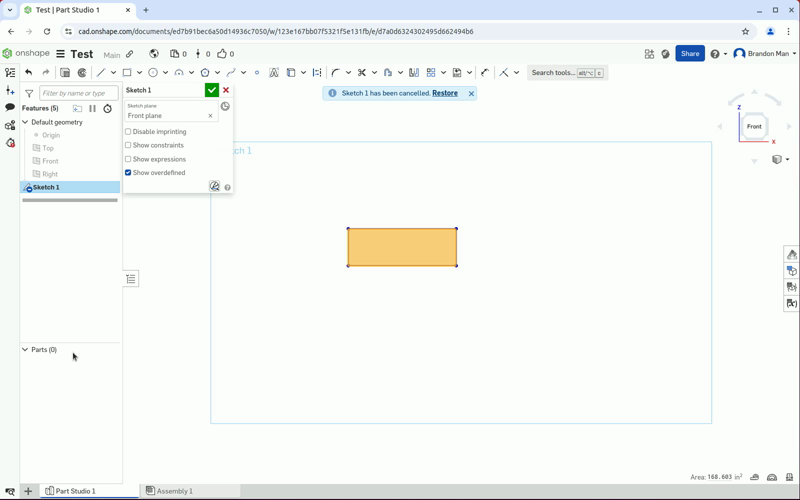
key(shift+e)
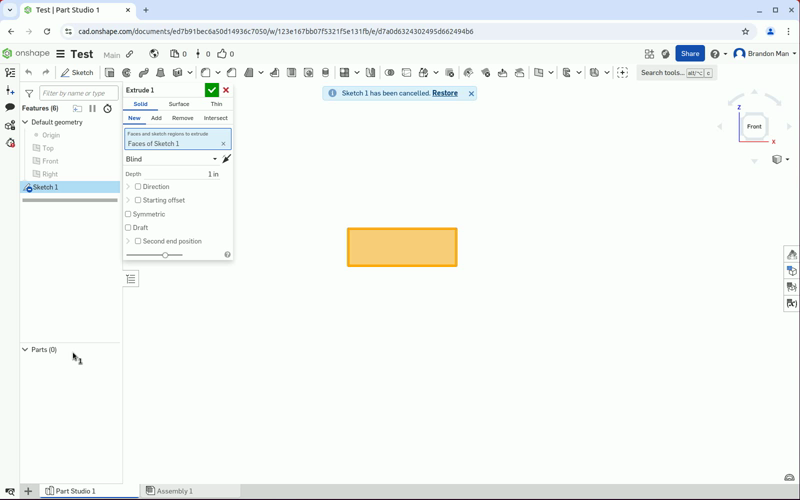
mouse_move(143, 106)
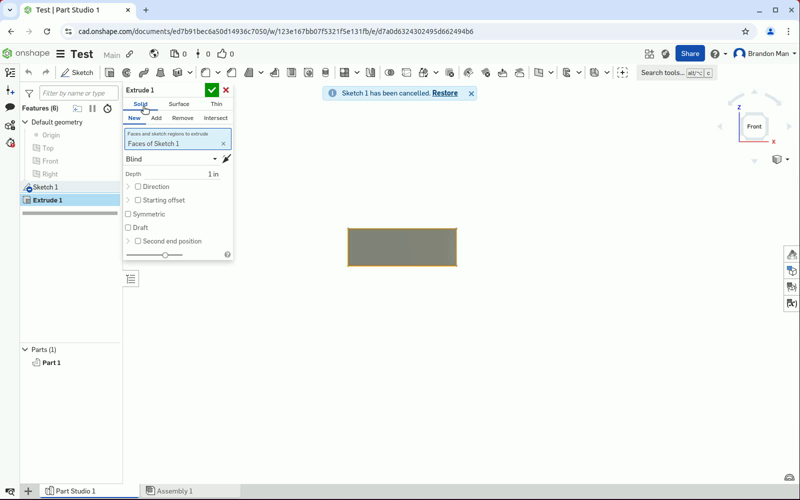
click(143, 106)
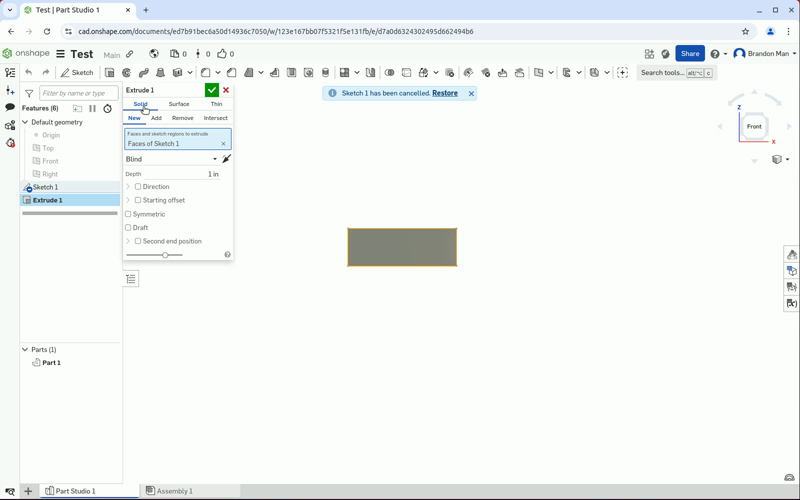
mouse_move(137, 120)
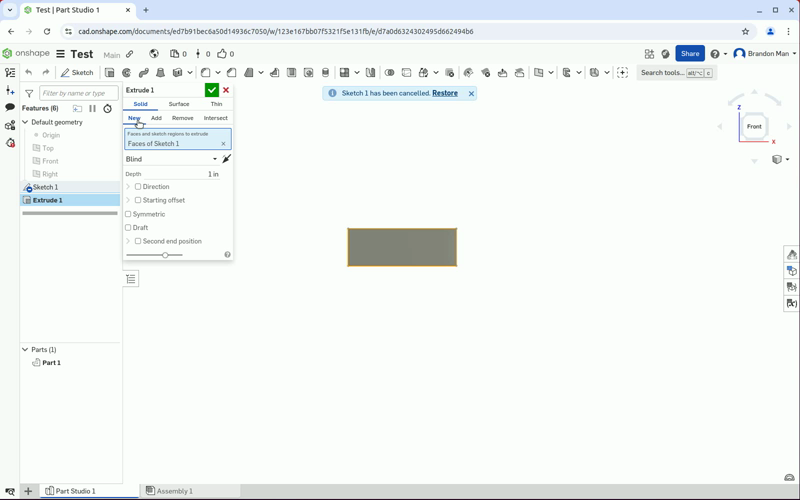
click(137, 120)
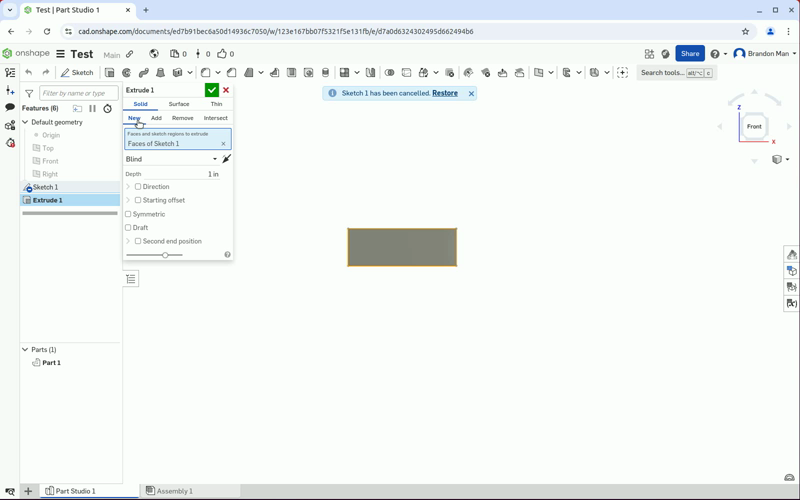
key(tab, 4)
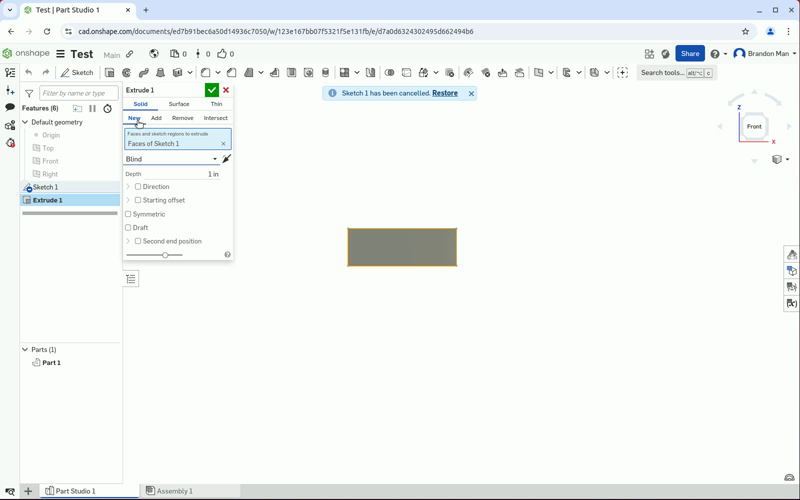
text(14.683)
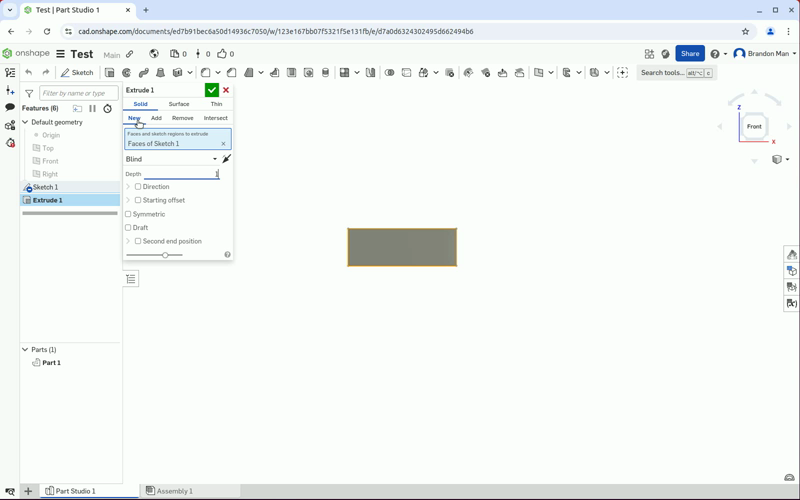
key(enter)
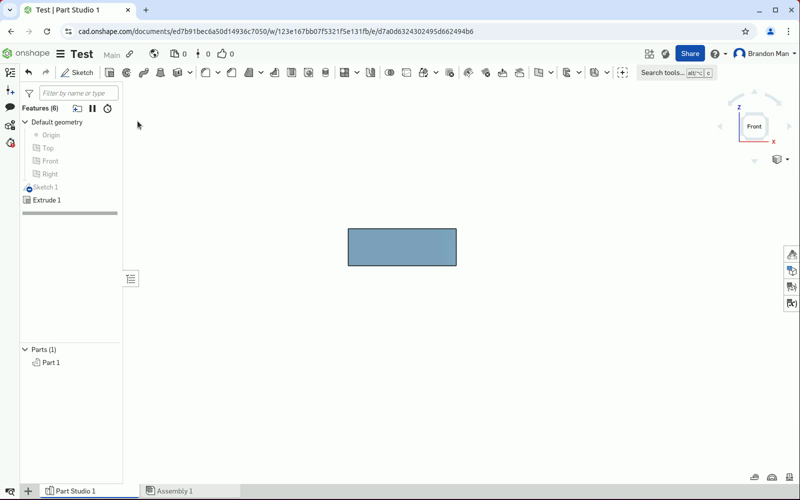
key(shift+h)
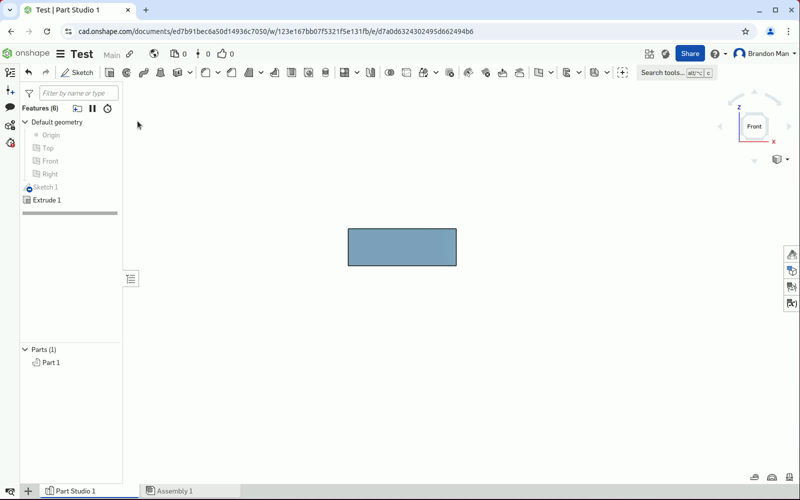
key(shift+h)
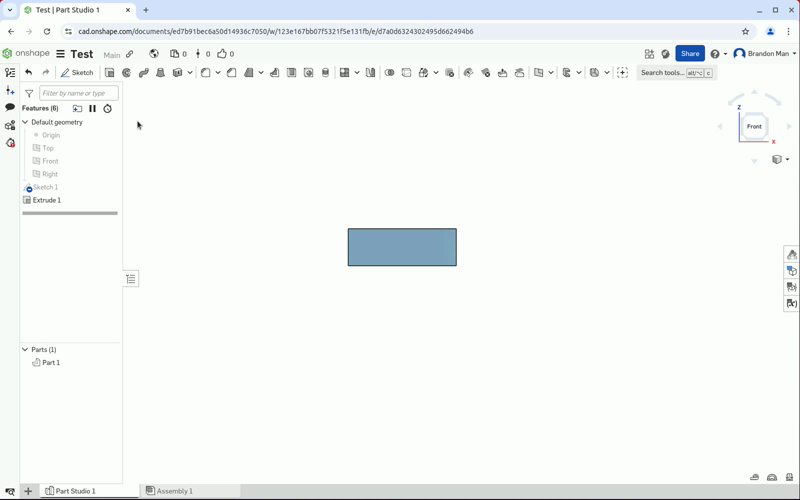
mouse_move(73, 189)
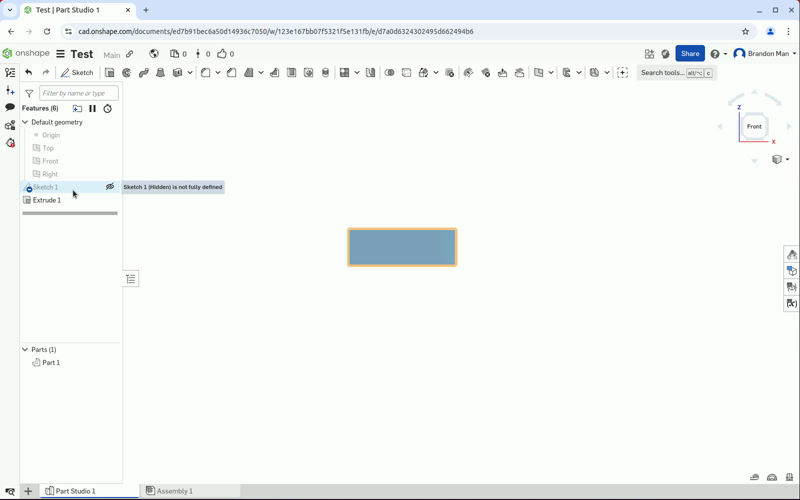
click(73, 189)
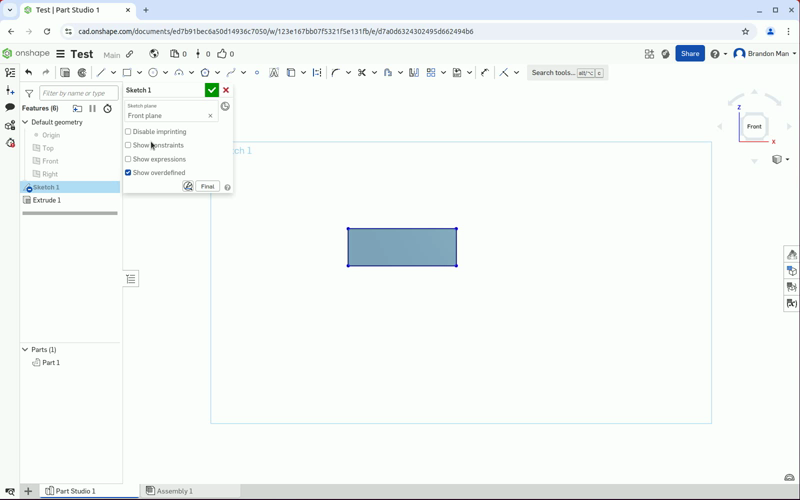
mouse_move(229, 92)
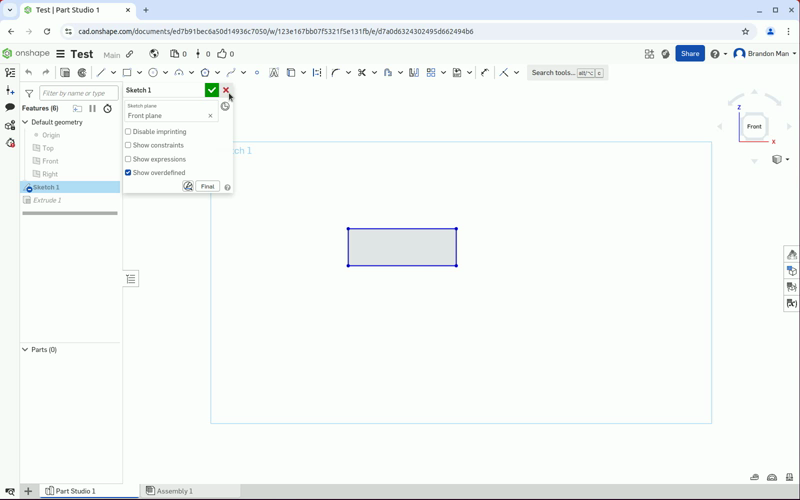
click(229, 92)
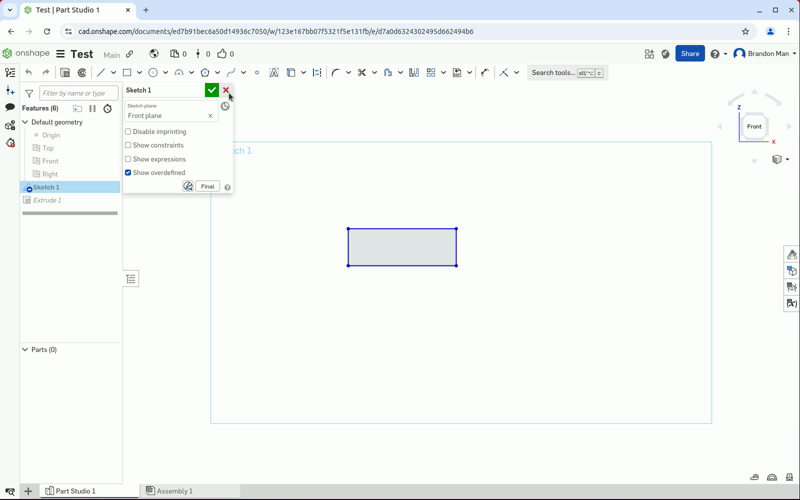
key(shift+s)
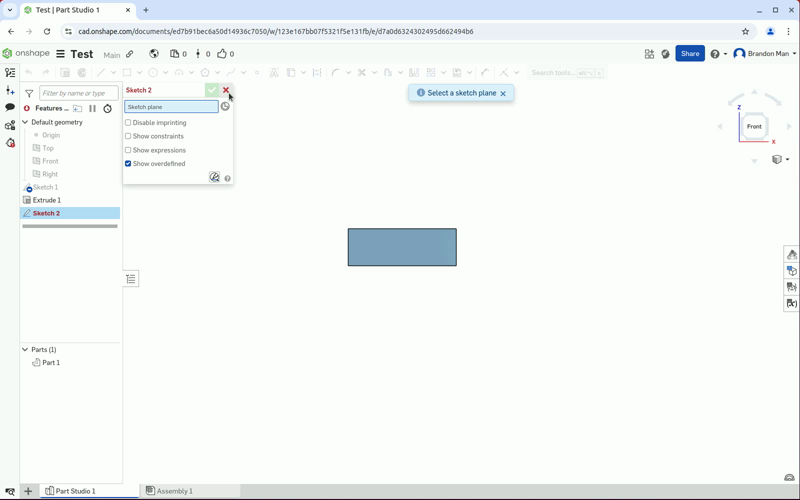
mouse_move(73, 163)
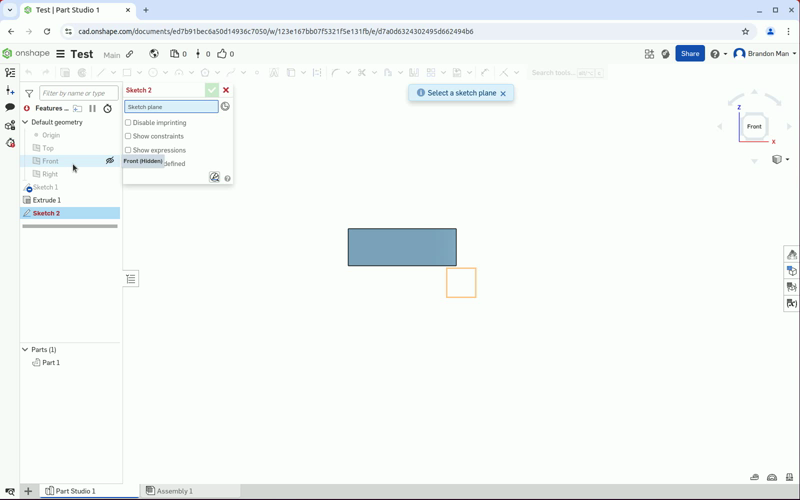
click(73, 163)
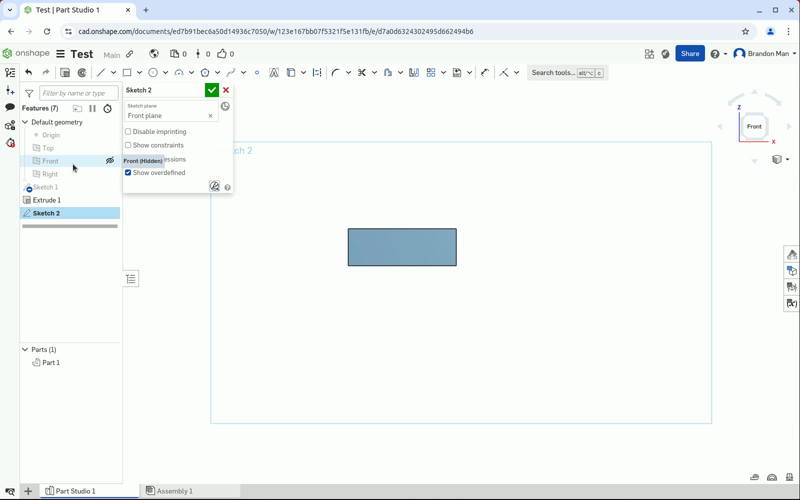
mouse_move(73, 352)
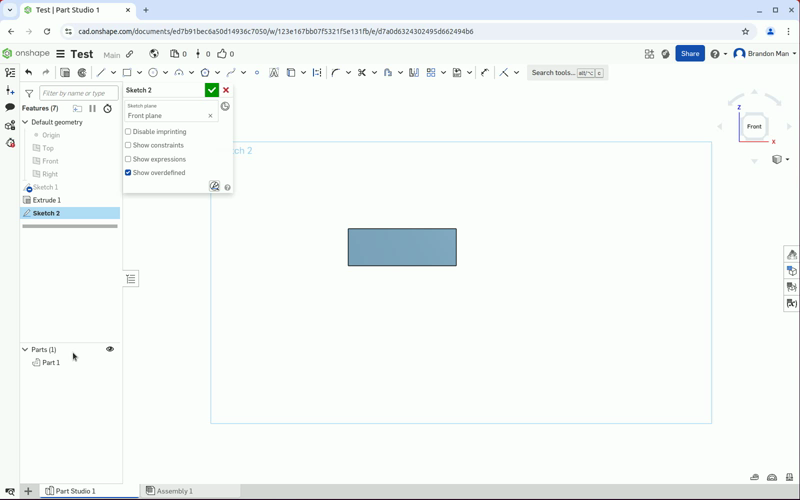
key(y)
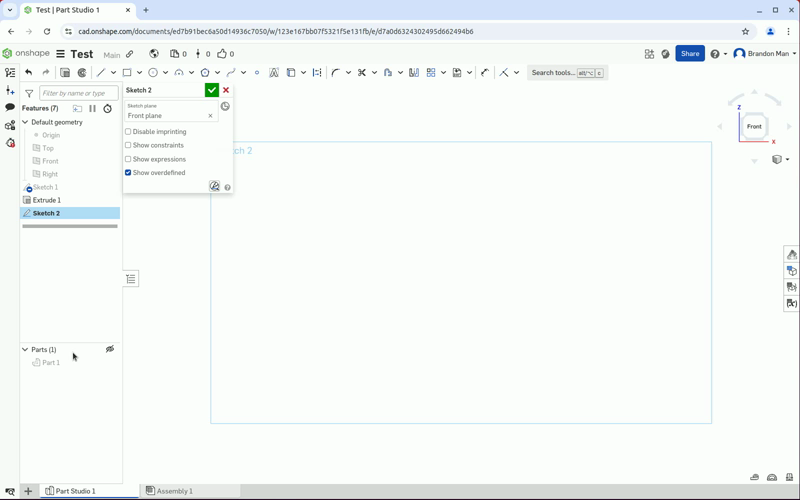
key(l)
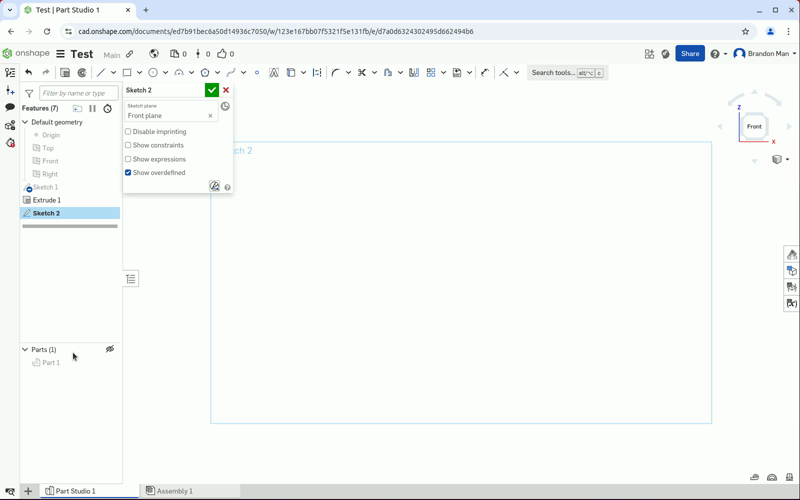
key_down(shift)
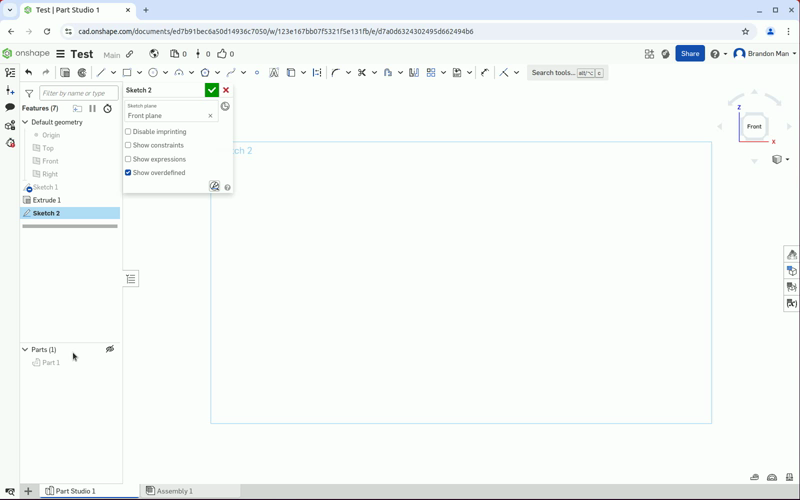
mouse_move(348, 228)
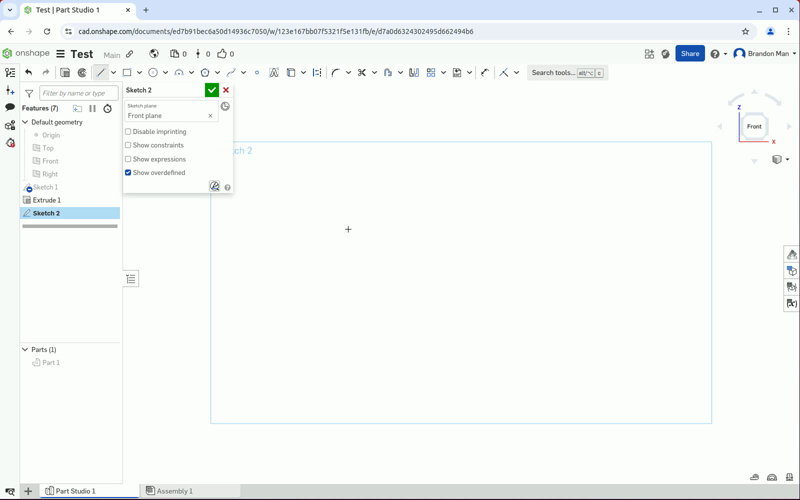
click(348, 228)
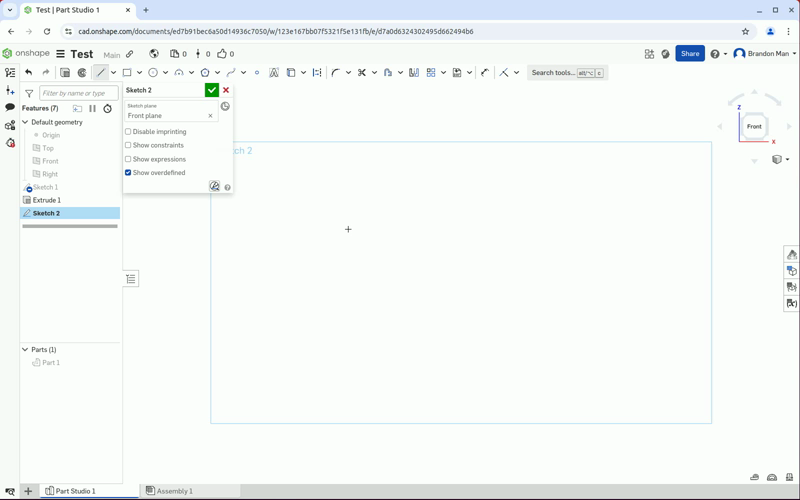
key_up(shift)
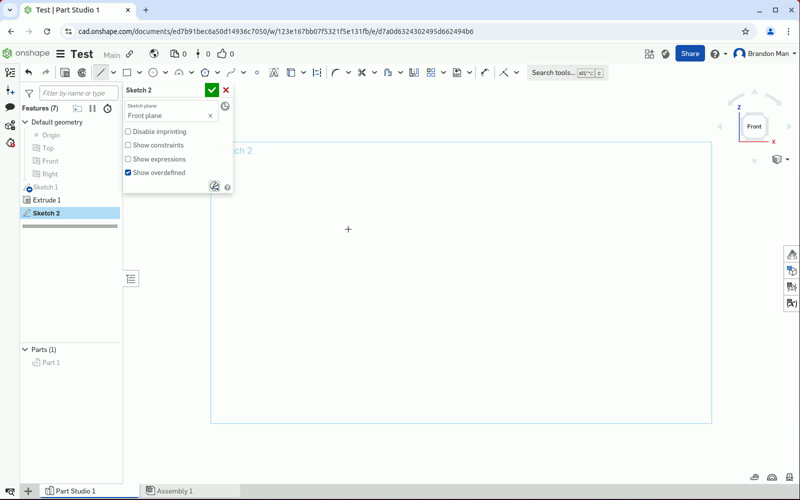
key_down(shift)
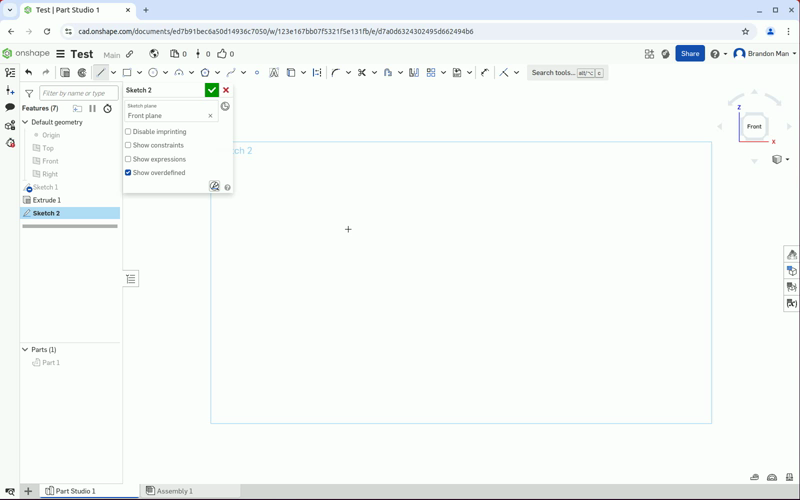
mouse_move(456, 229)
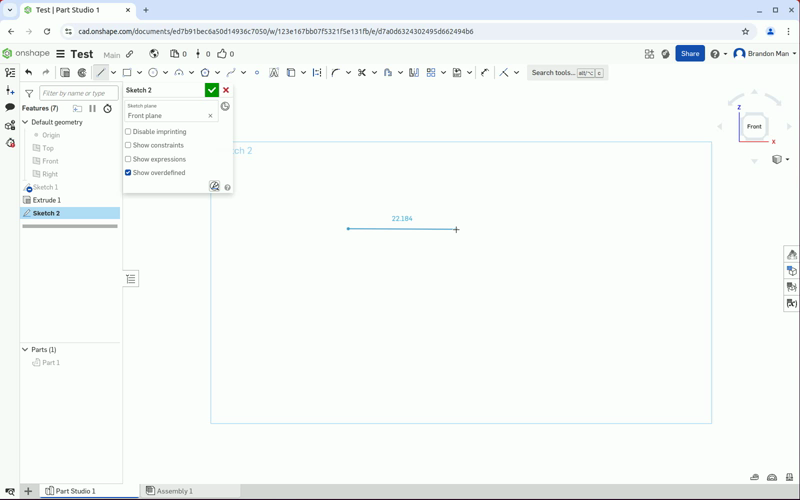
click(456, 229)
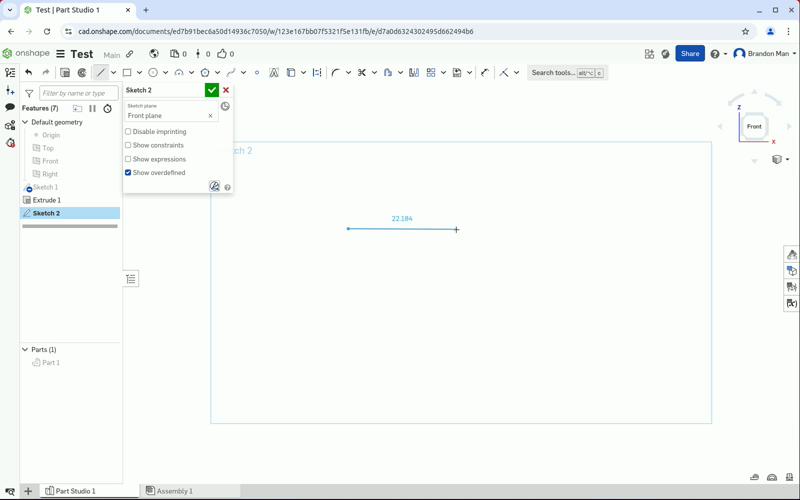
key_up(shift)
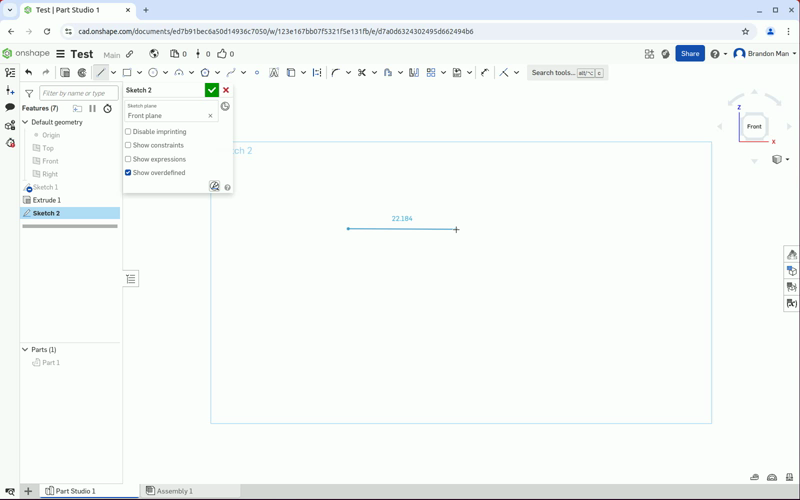
key_down(shift)
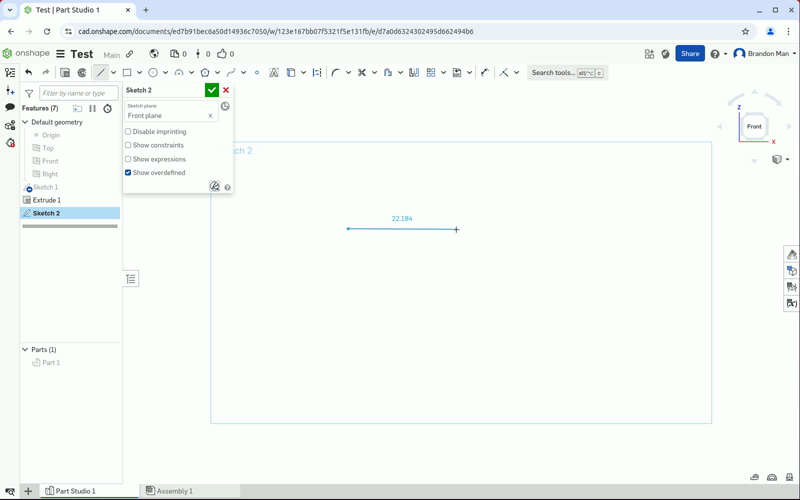
mouse_move(486, 229)
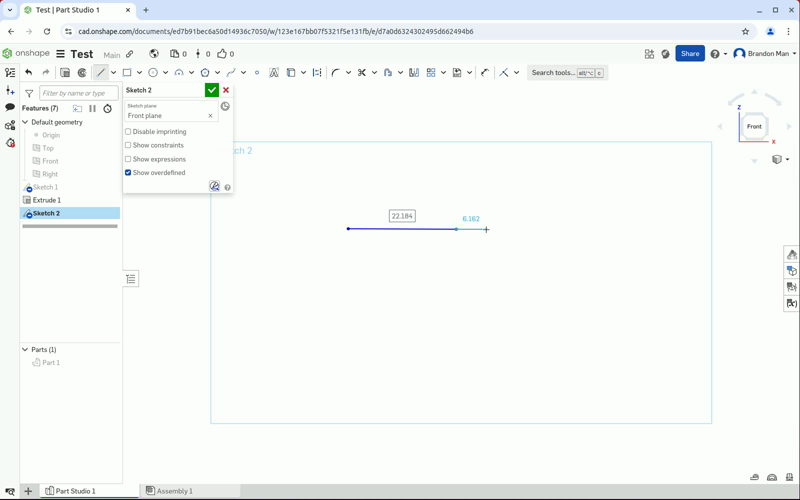
mouse_move(456, 174)
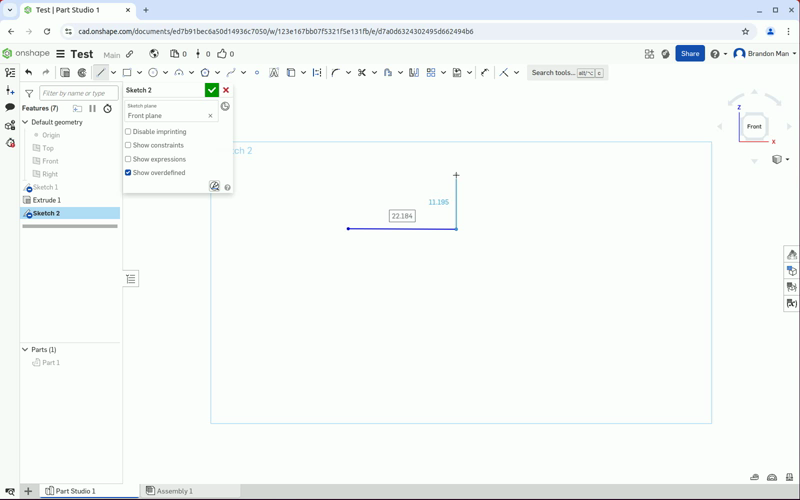
click(456, 174)
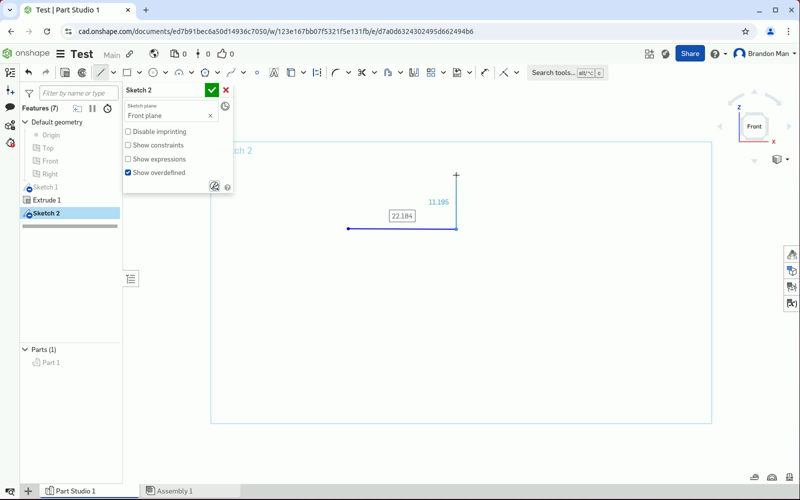
key_up(shift)
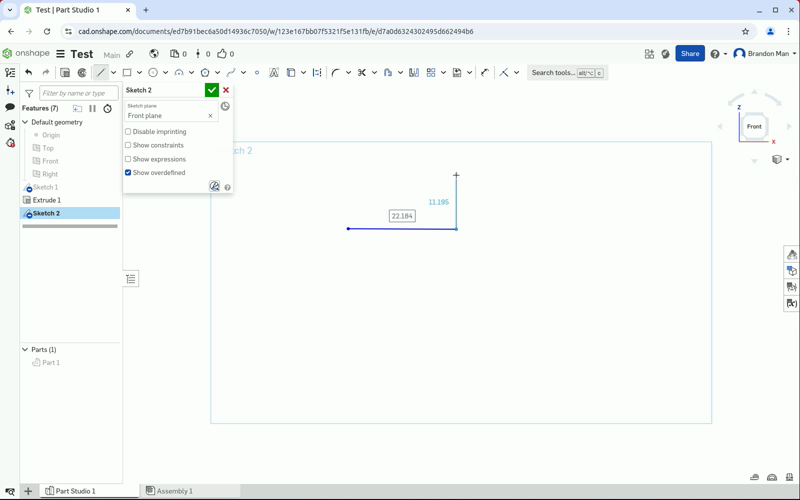
key_down(shift)
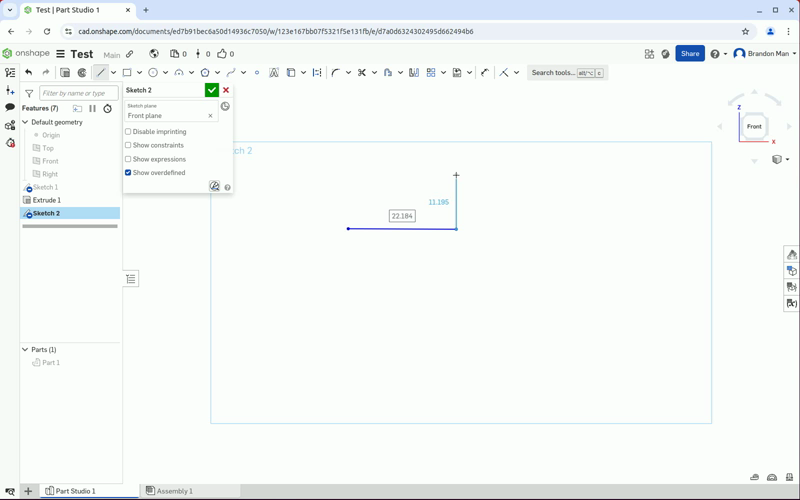
mouse_move(486, 174)
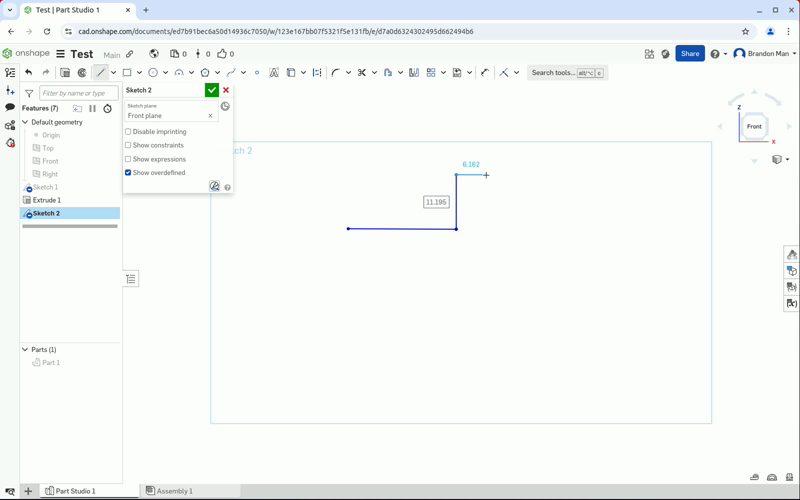
mouse_move(419, 174)
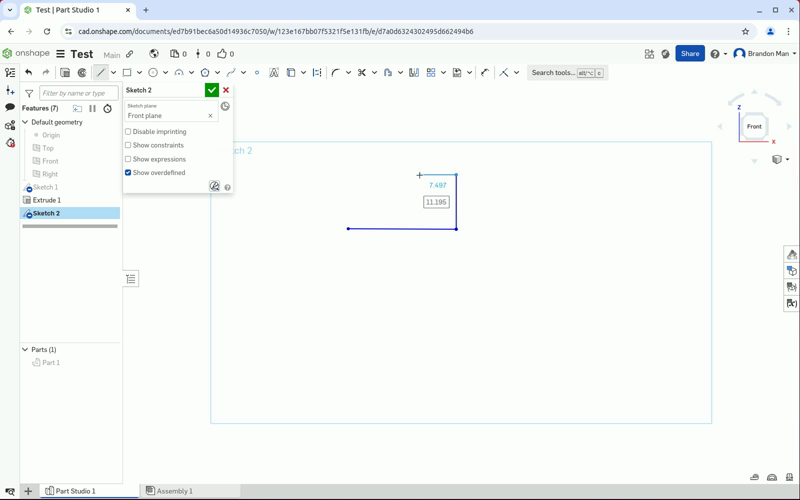
click(419, 174)
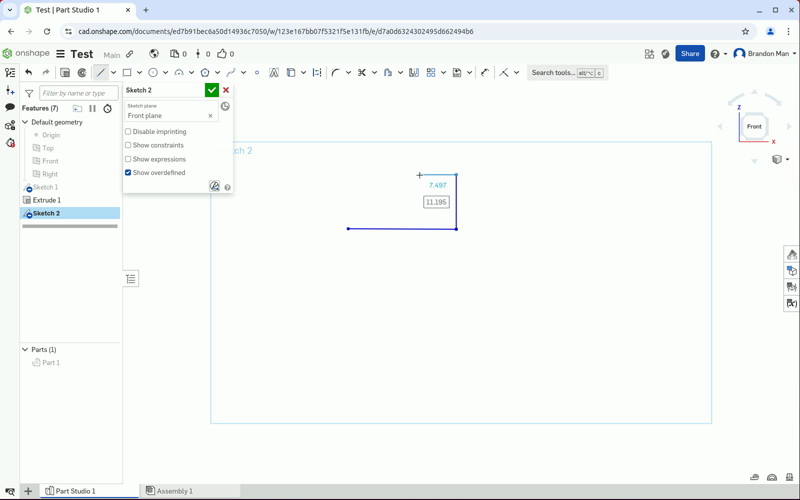
key_up(shift)
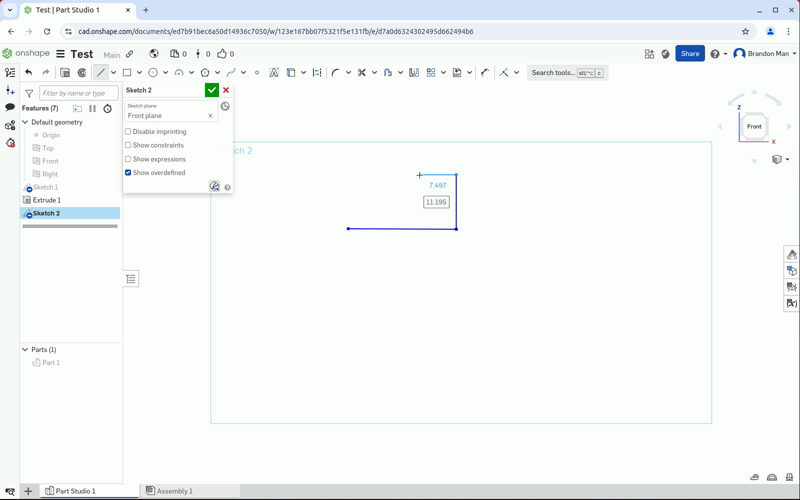
key_down(shift)
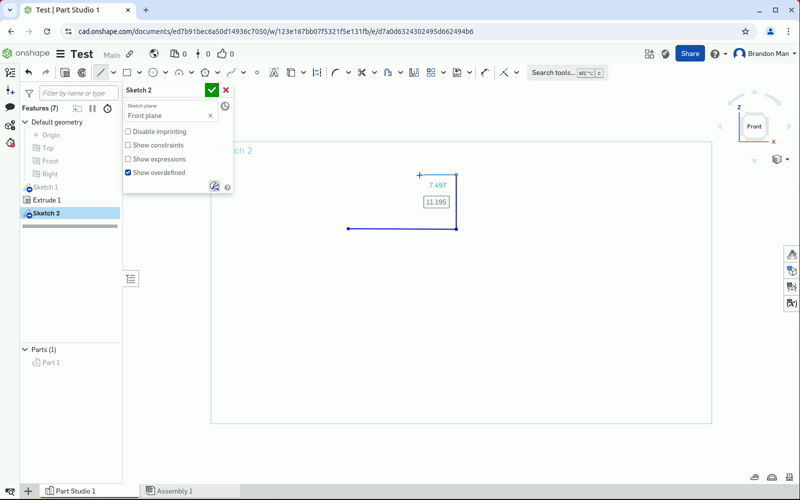
mouse_move(449, 174)
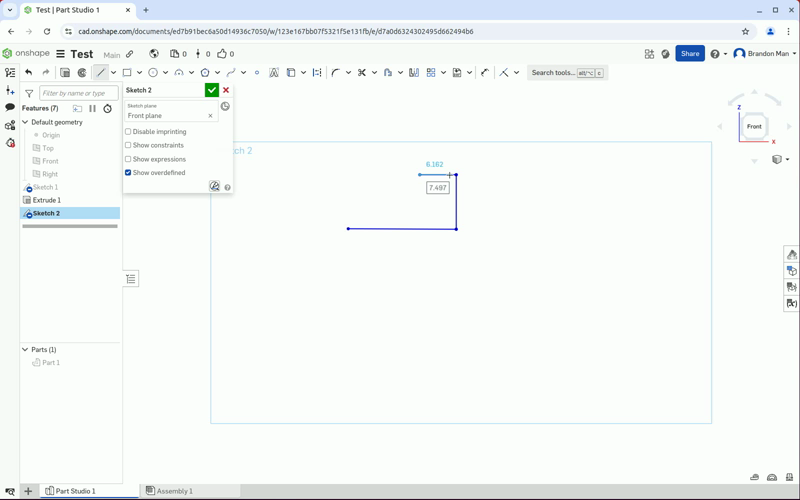
mouse_move(419, 189)
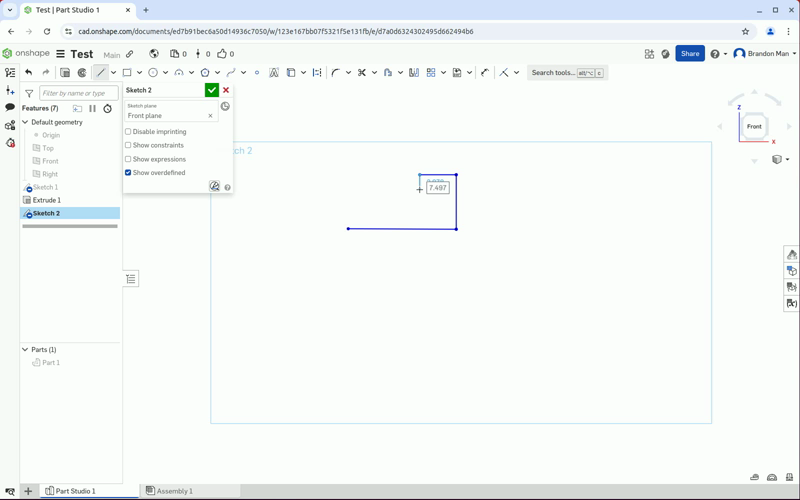
click(419, 189)
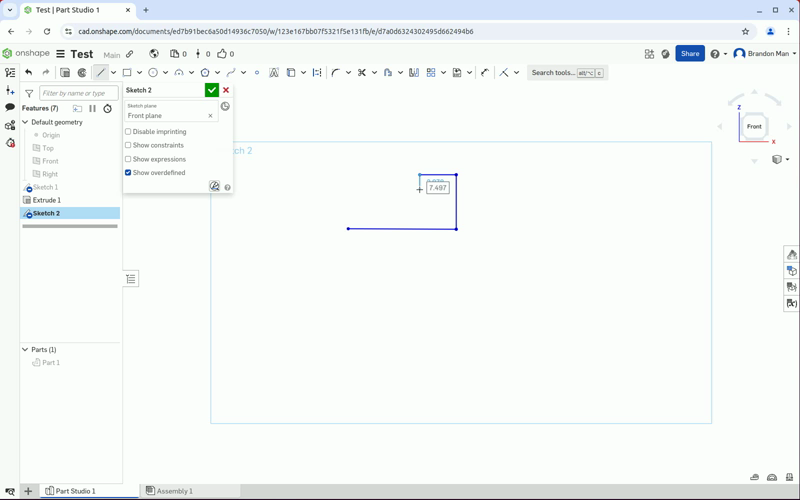
key_up(shift)
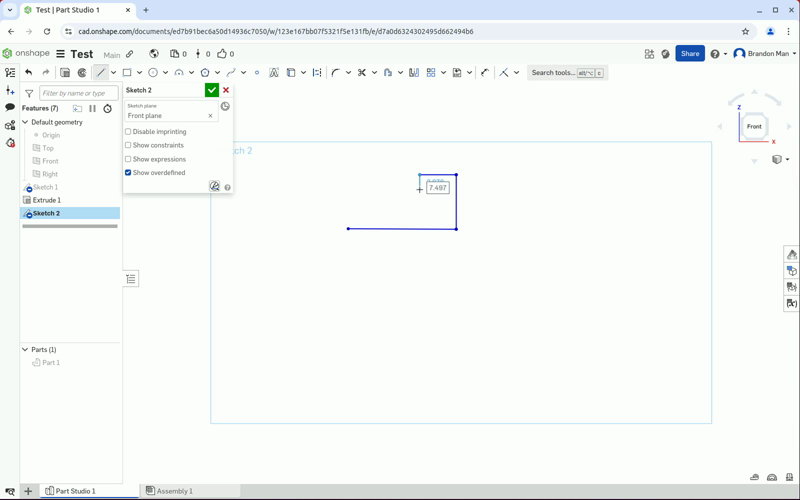
key_down(shift)
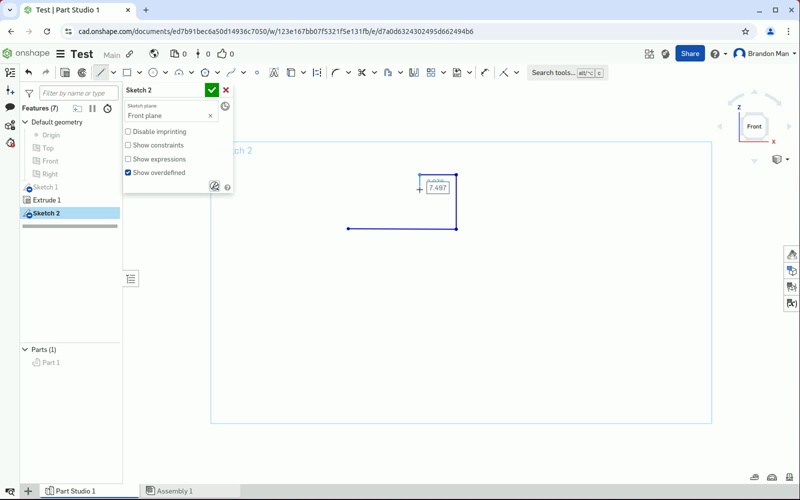
mouse_move(449, 189)
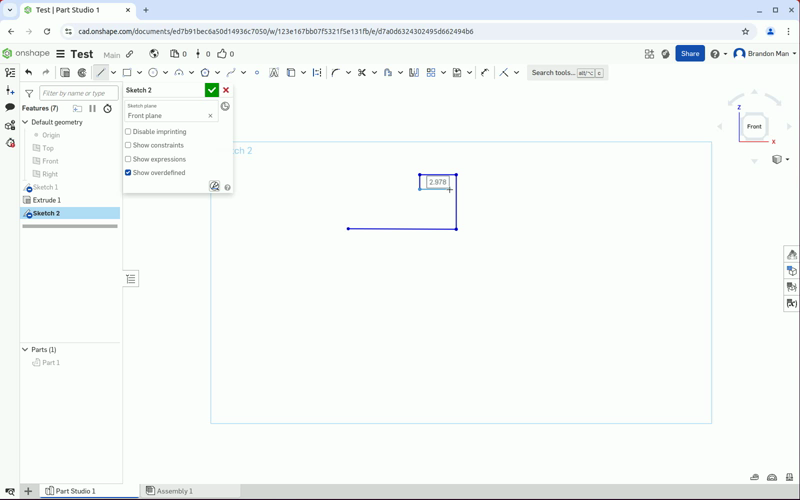
mouse_move(384, 189)
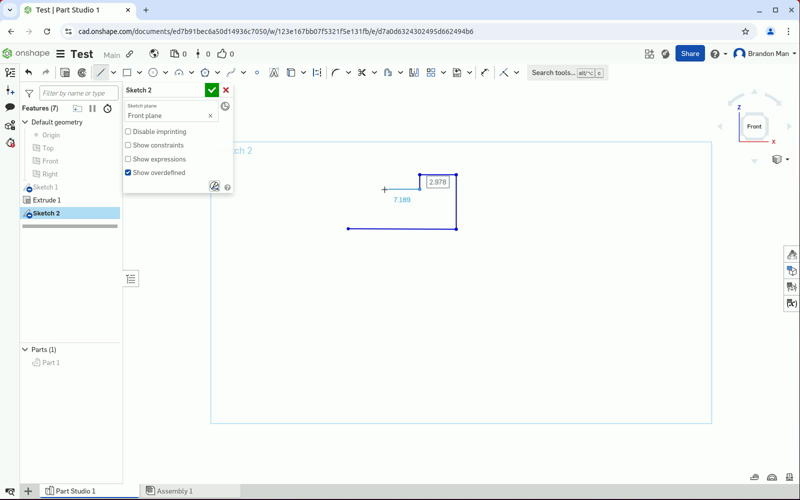
click(384, 189)
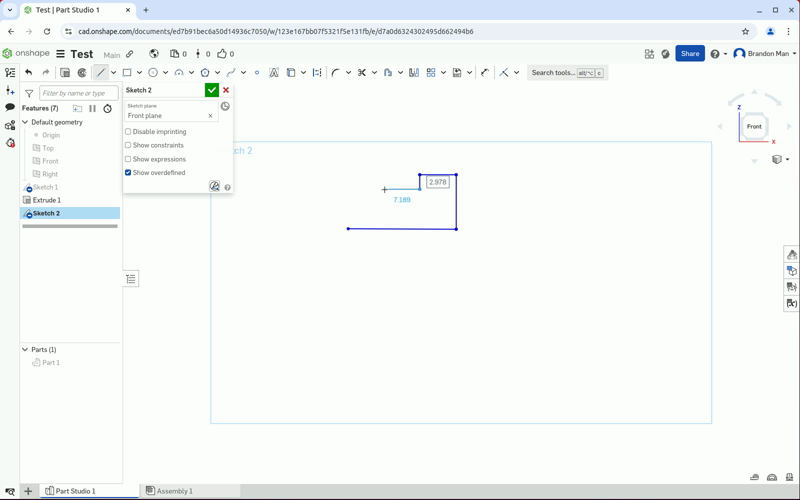
key_up(shift)
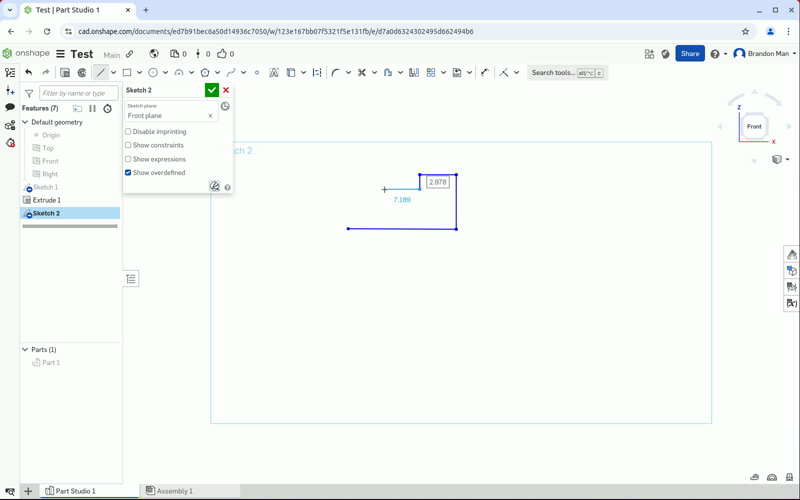
key_down(shift)
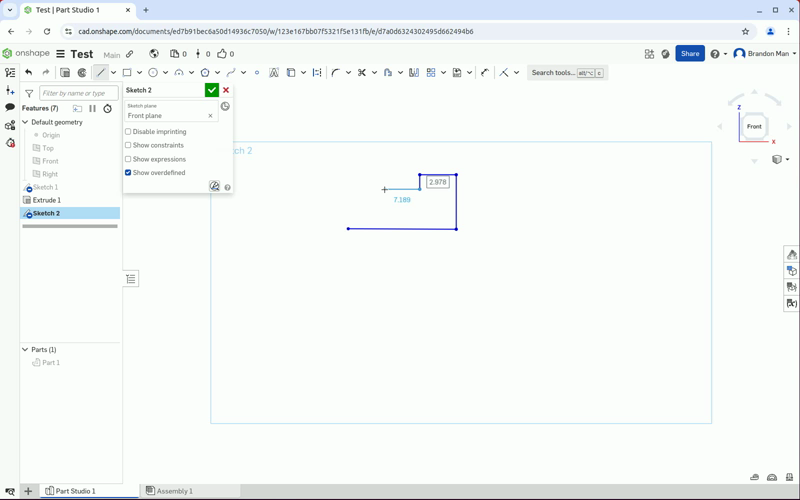
mouse_move(414, 189)
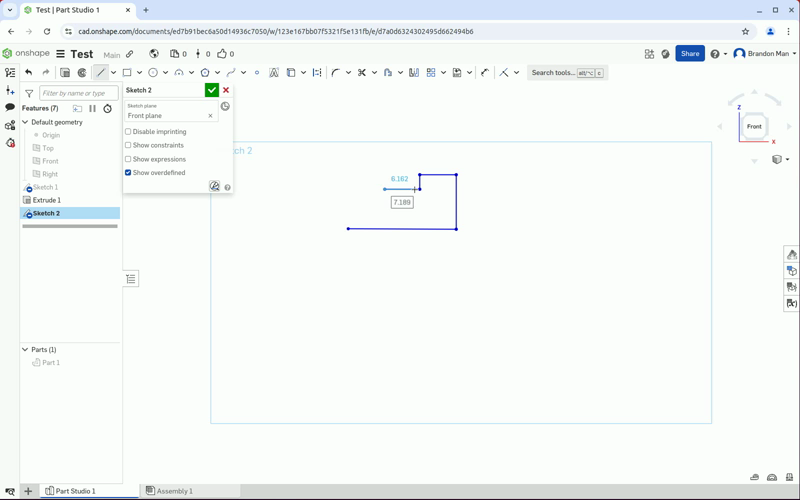
mouse_move(384, 174)
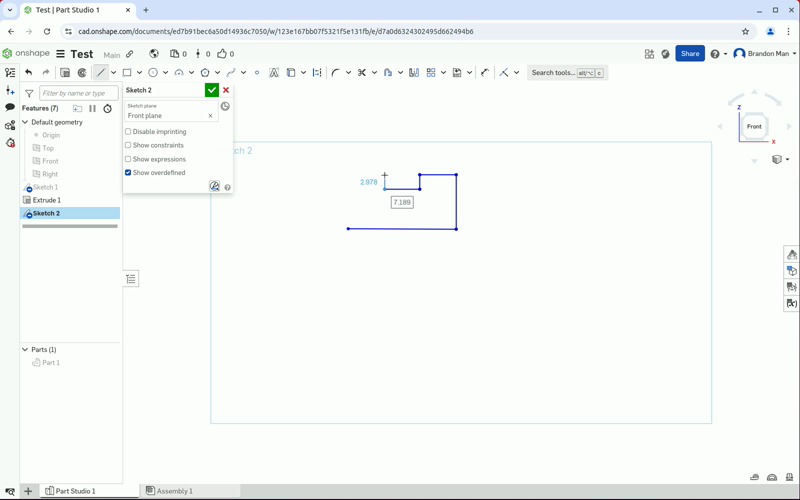
click(384, 174)
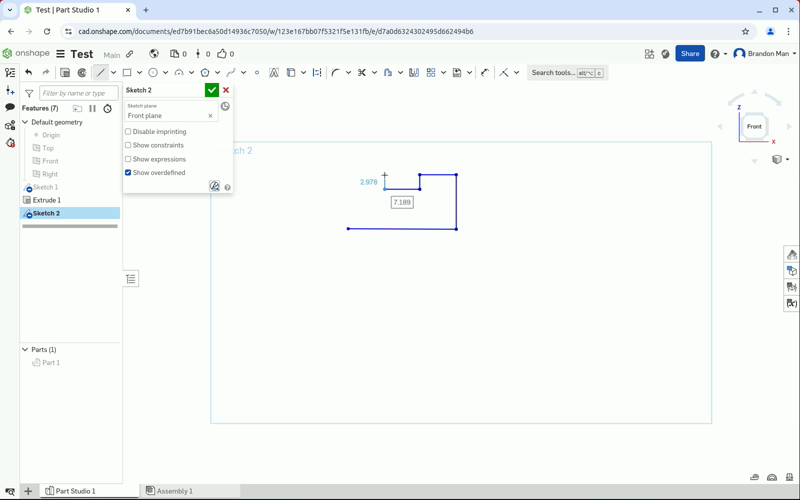
key_up(shift)
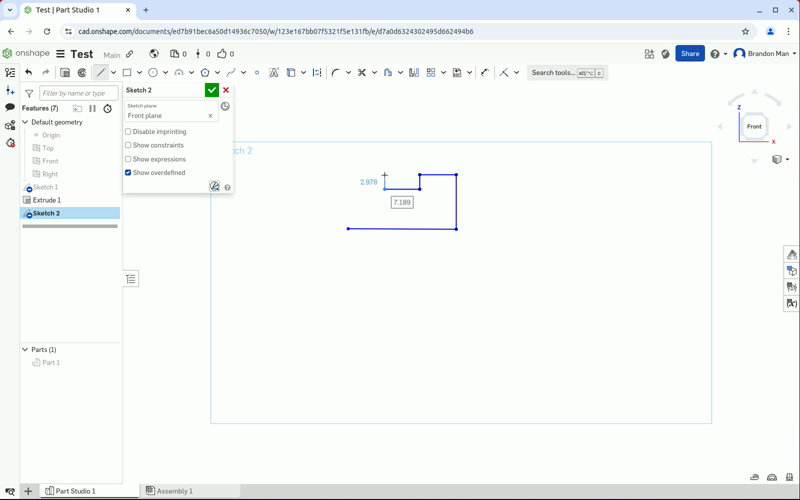
key_down(shift)
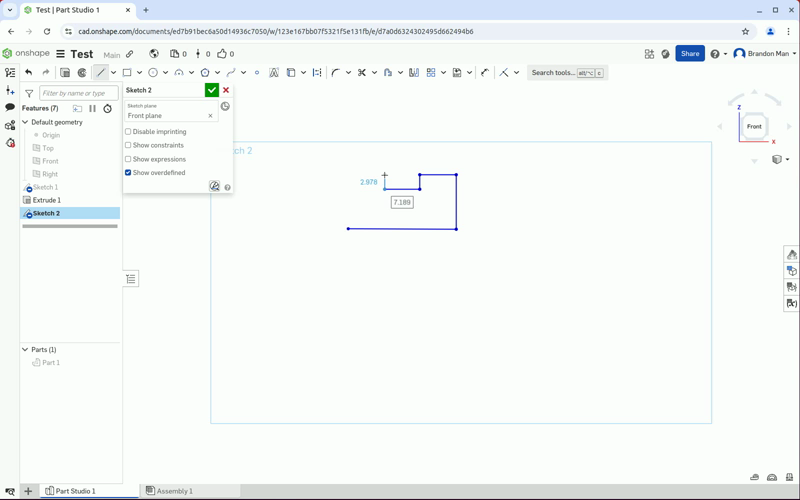
mouse_move(414, 174)
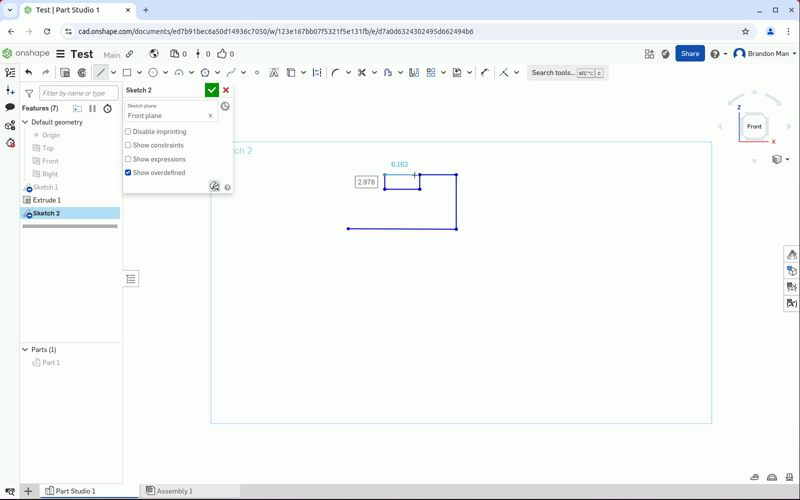
mouse_move(348, 174)
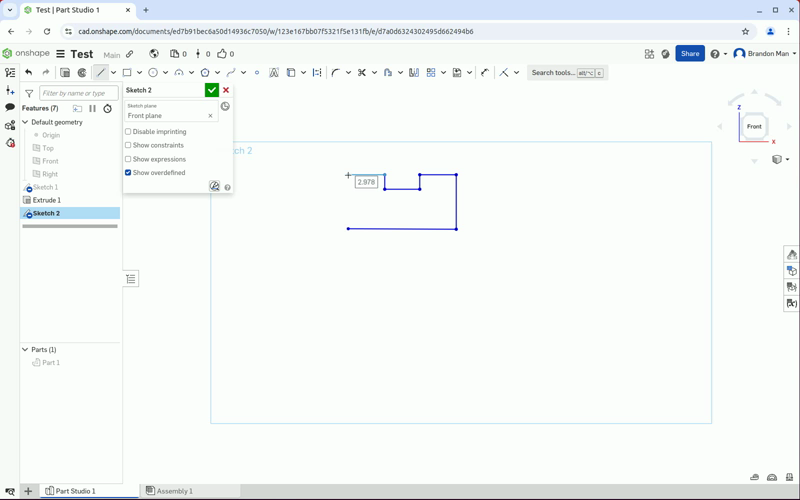
click(348, 174)
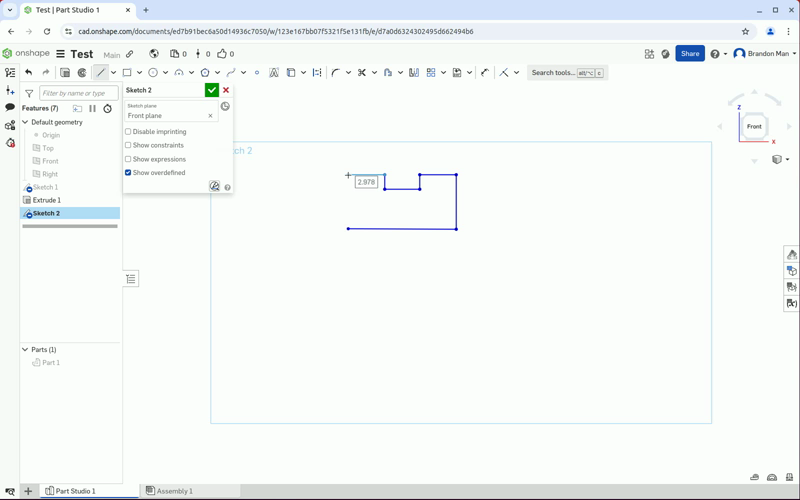
key_up(shift)
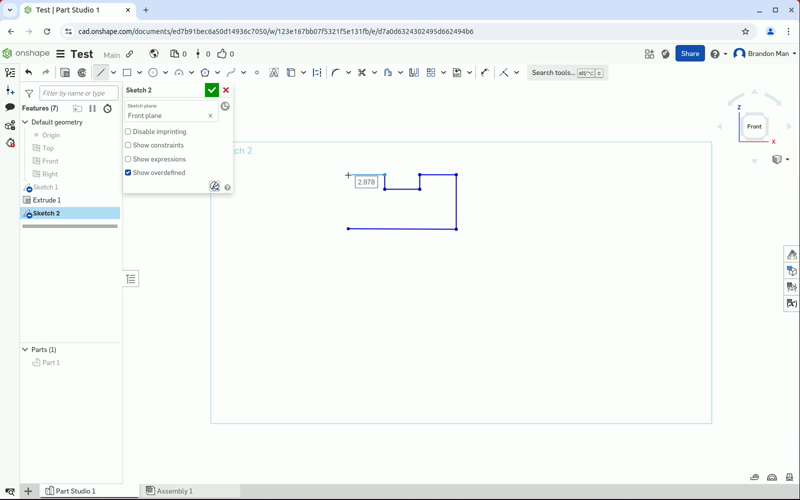
mouse_move(378, 174)
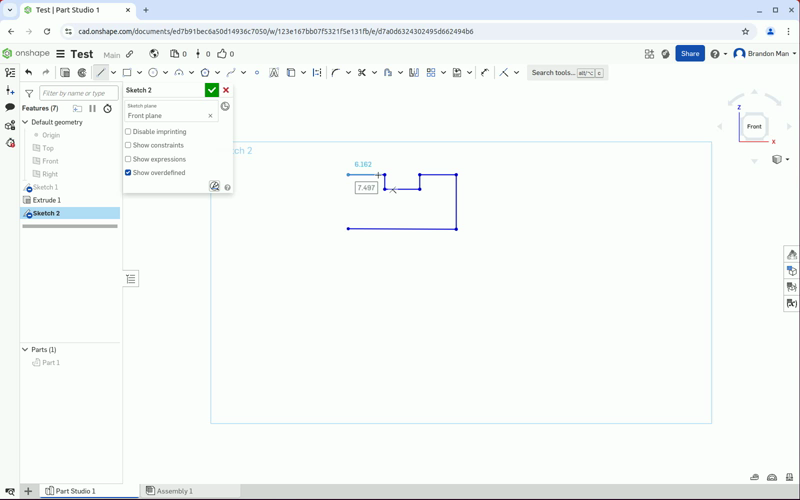
key_down(shift)
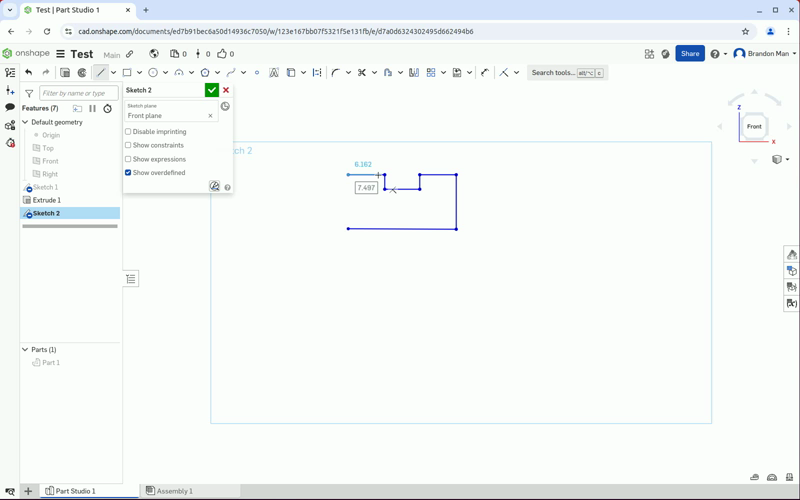
mouse_move(348, 228)
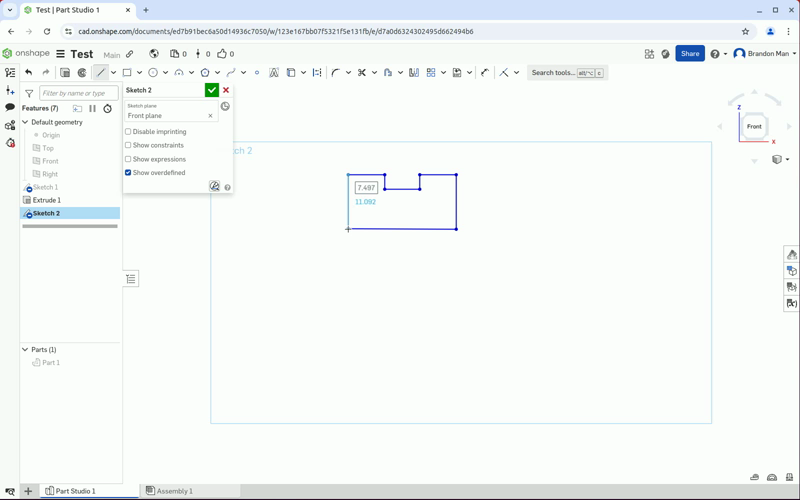
key_up(shift)
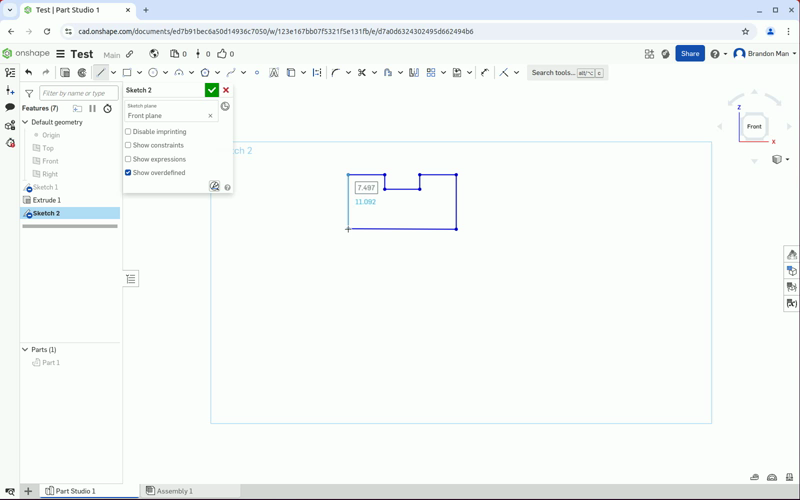
click(348, 228)
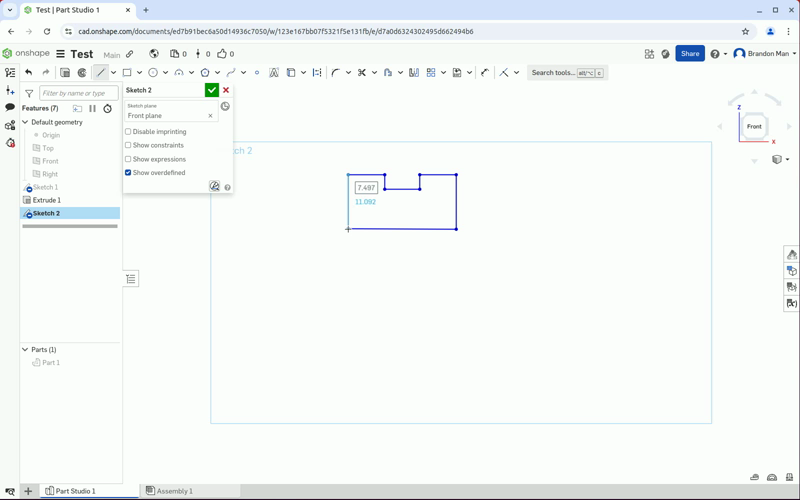
key(esc)
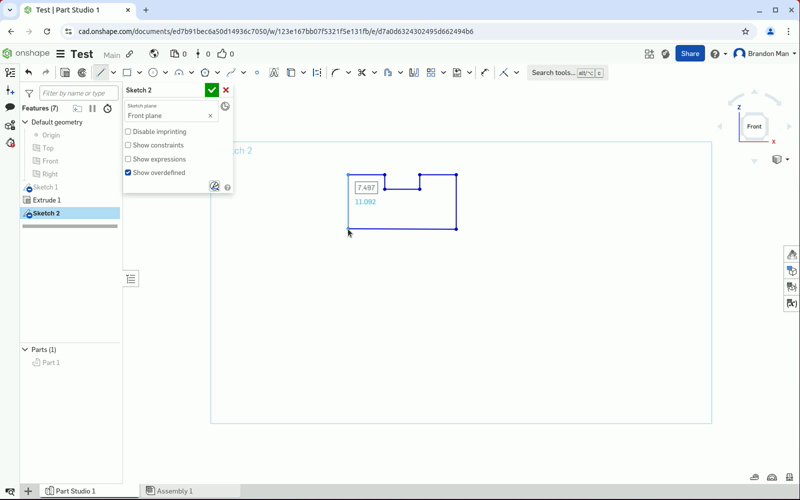
mouse_move(358, 198)
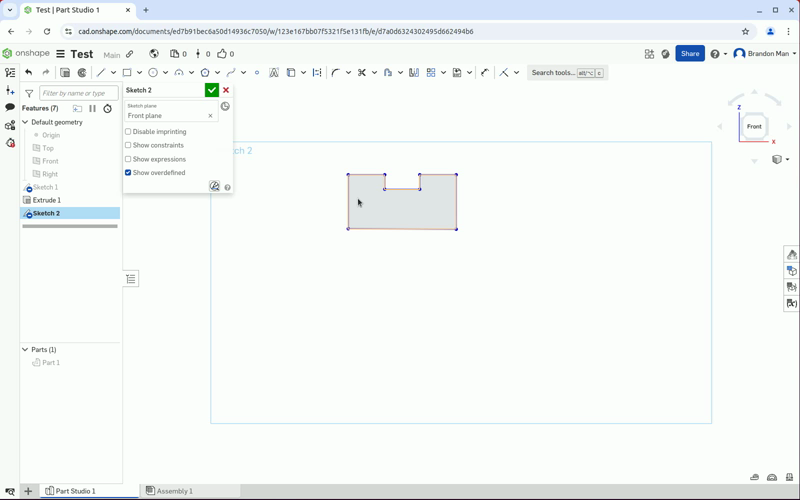
click(358, 198)
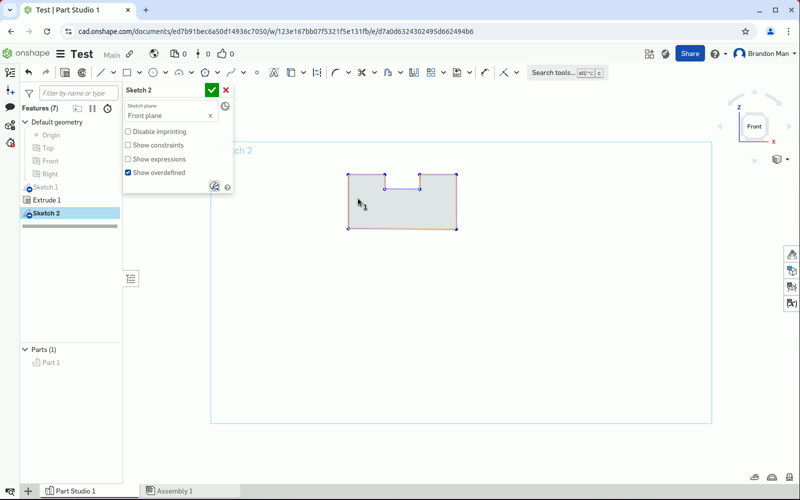
mouse_move(73, 352)
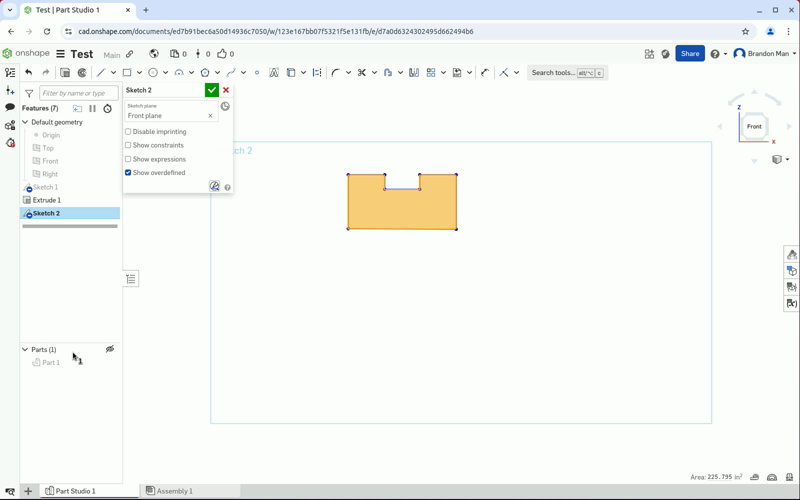
key(shift+y)
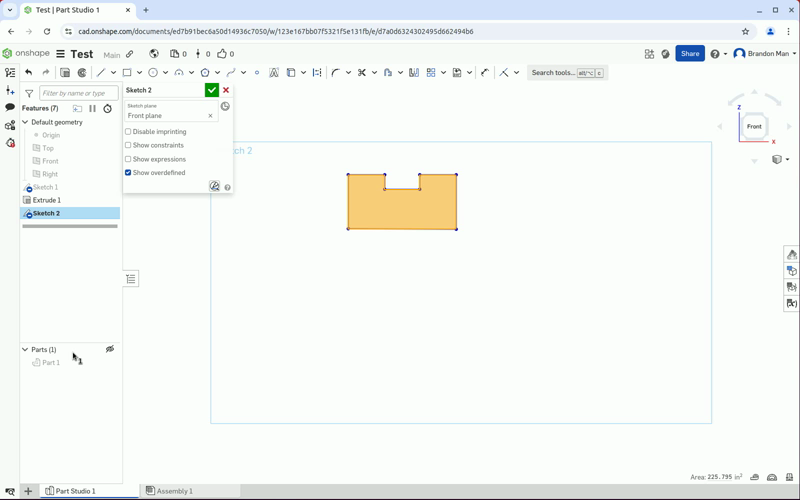
key(shift+e)
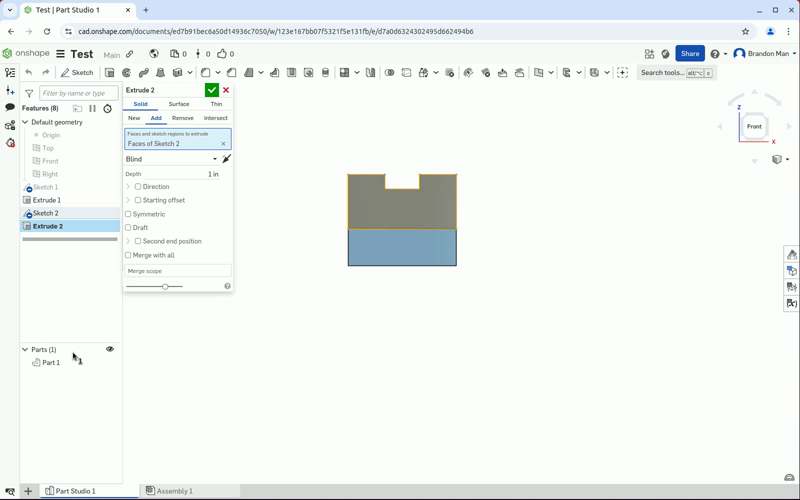
mouse_move(143, 106)
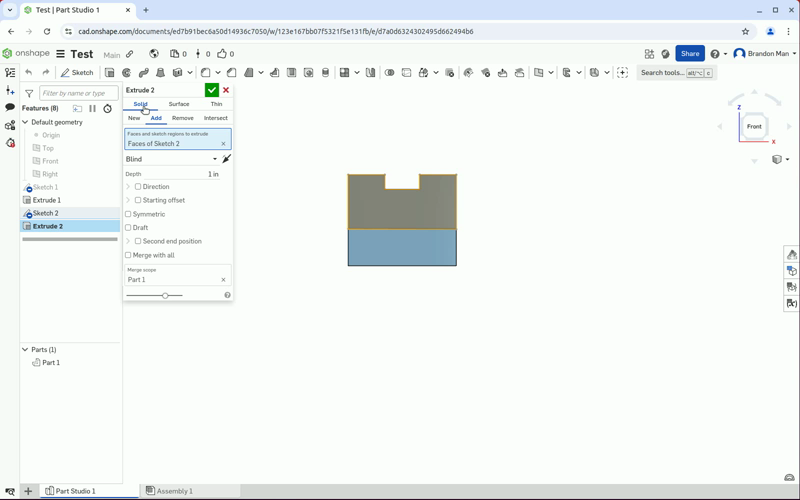
click(143, 106)
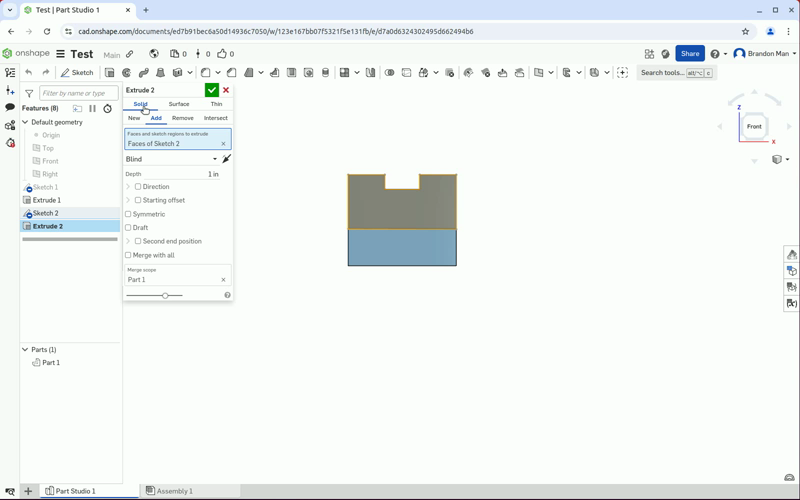
mouse_move(137, 120)
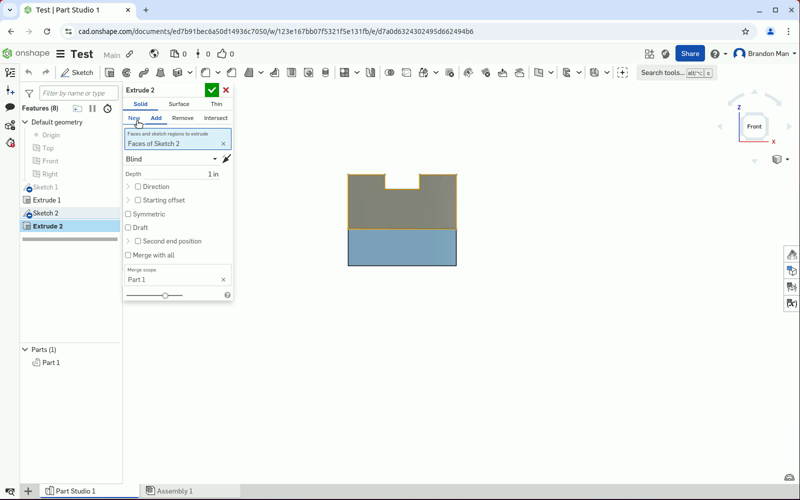
click(137, 120)
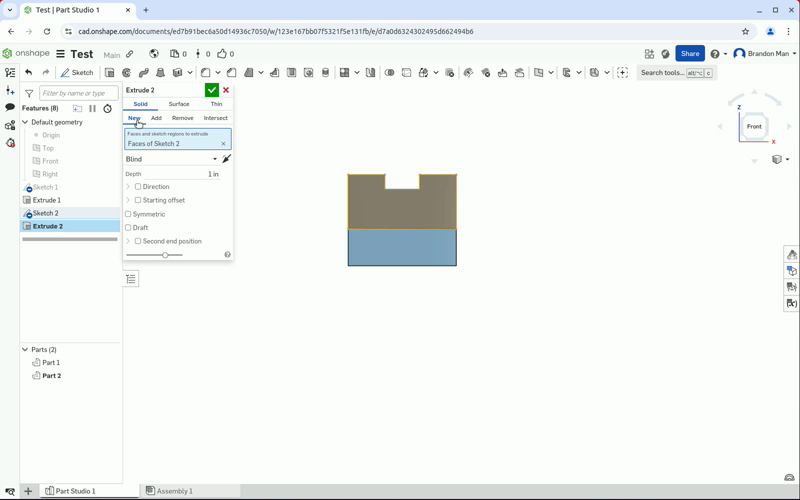
key(tab, 4)
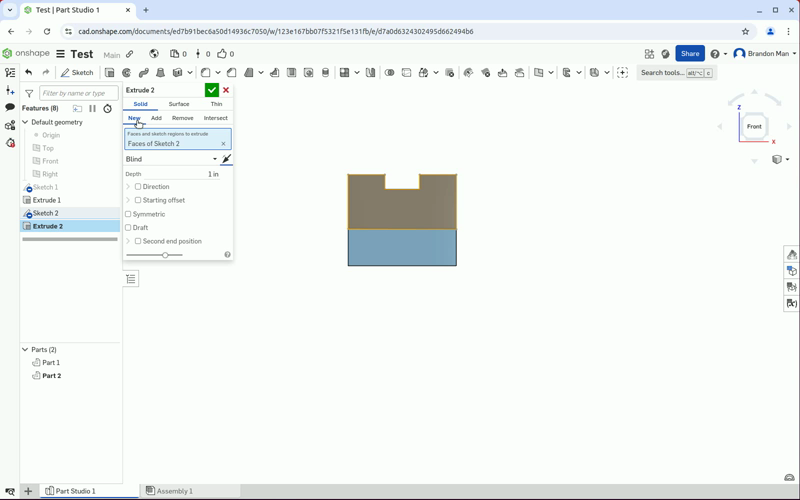
text(7.462)
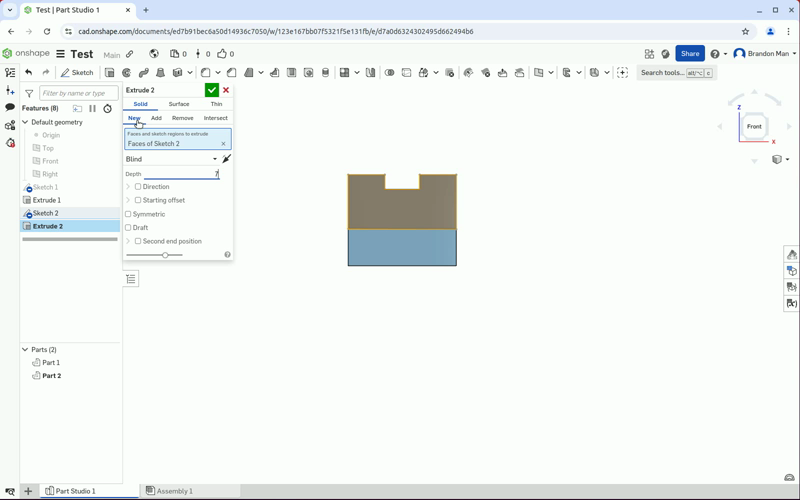
key(enter)
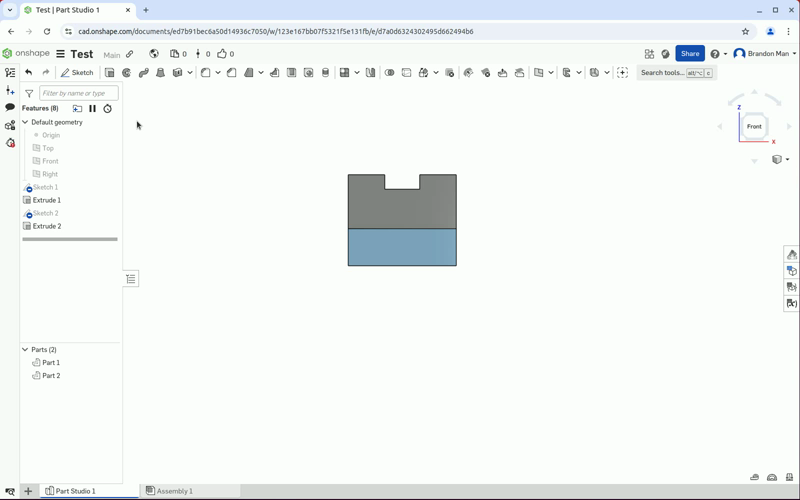
key(shift+h)
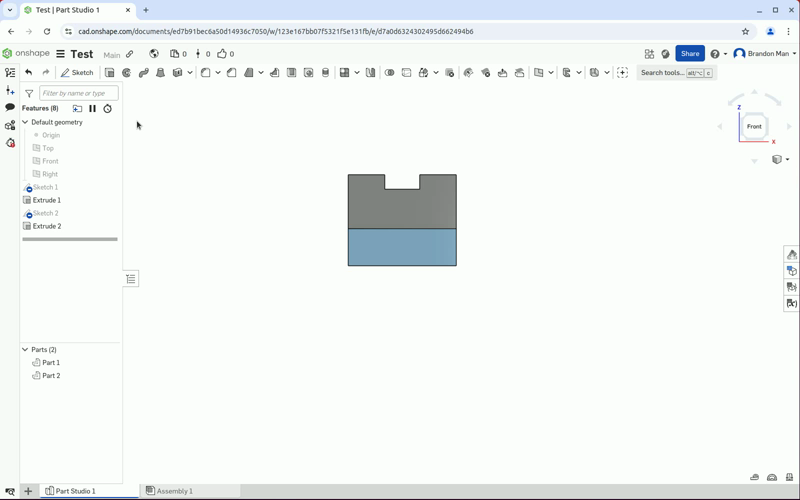
key(shift+h)
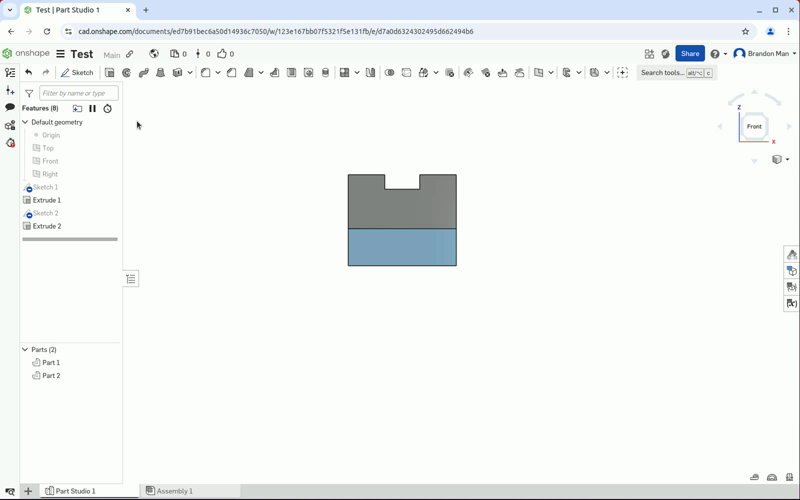
mouse_move(73, 189)
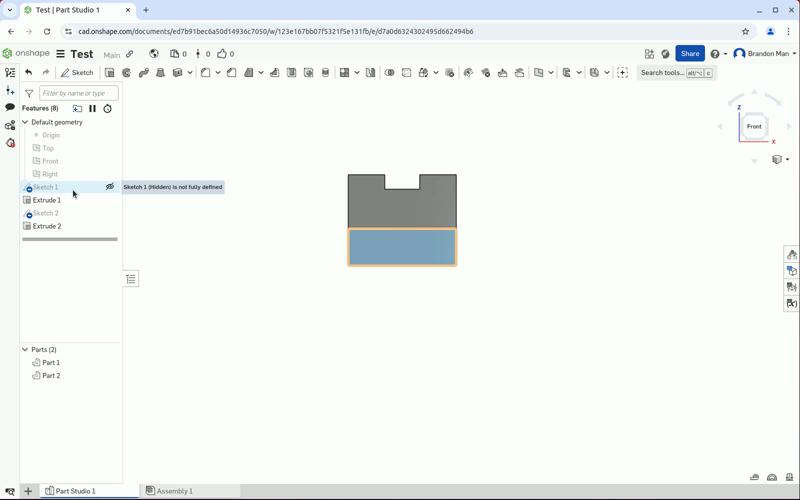
click(73, 189)
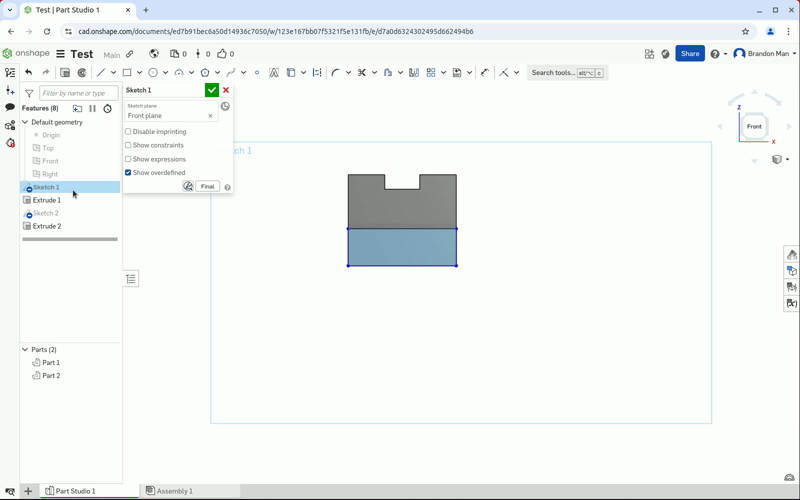
mouse_move(229, 92)
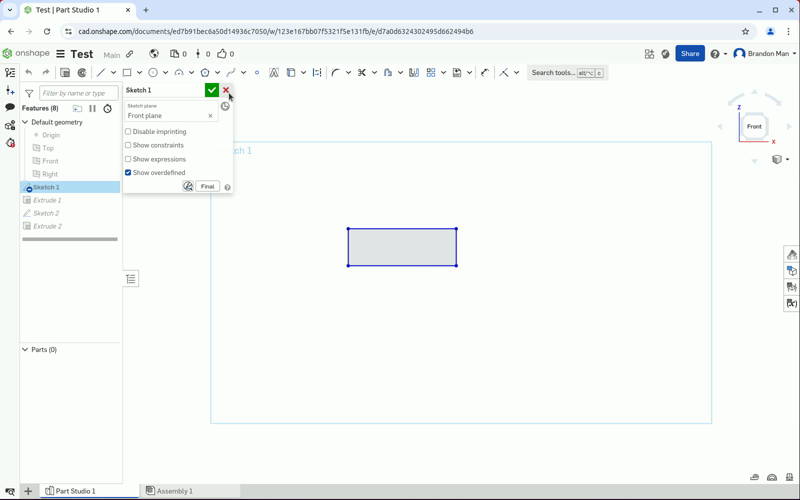
click(229, 92)
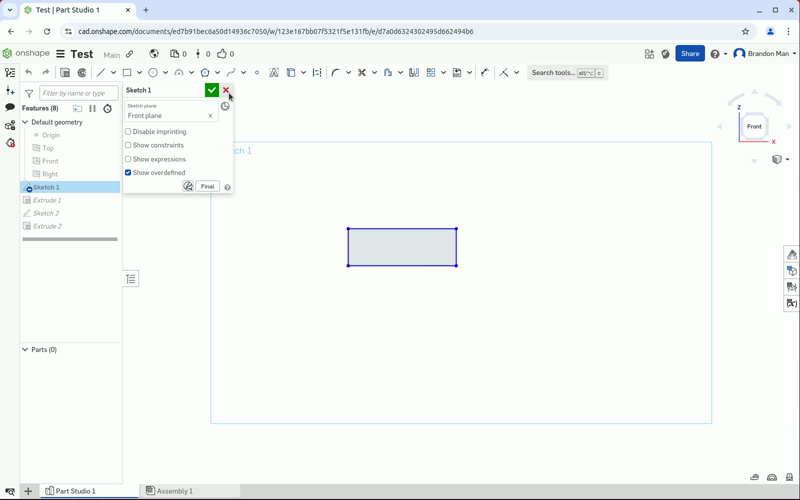
key(shift+s)
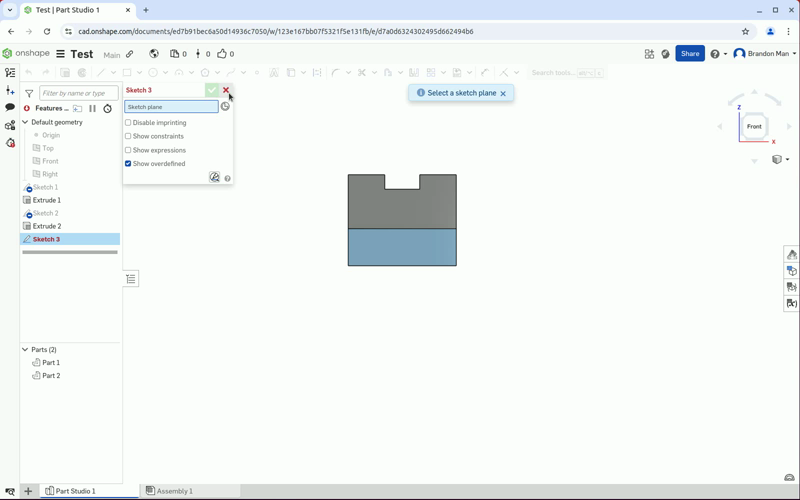
mouse_move(73, 163)
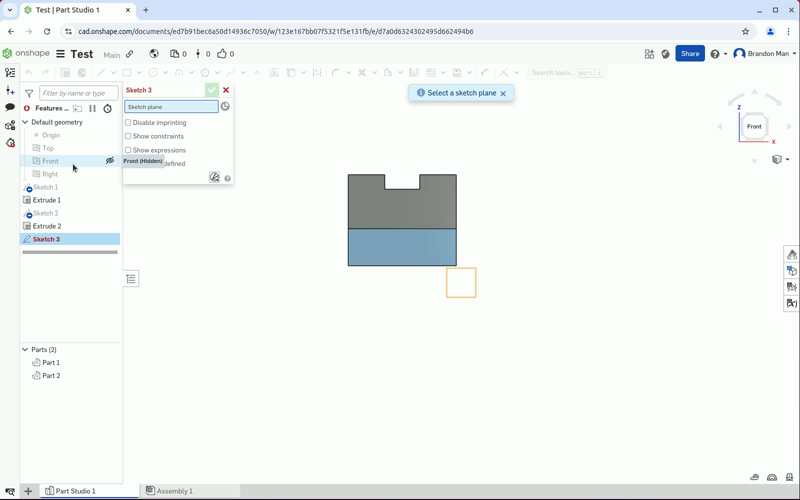
click(73, 163)
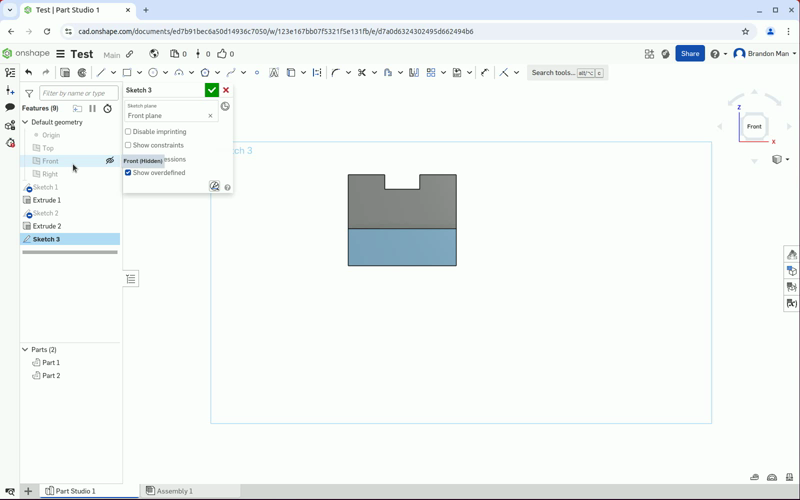
mouse_move(73, 352)
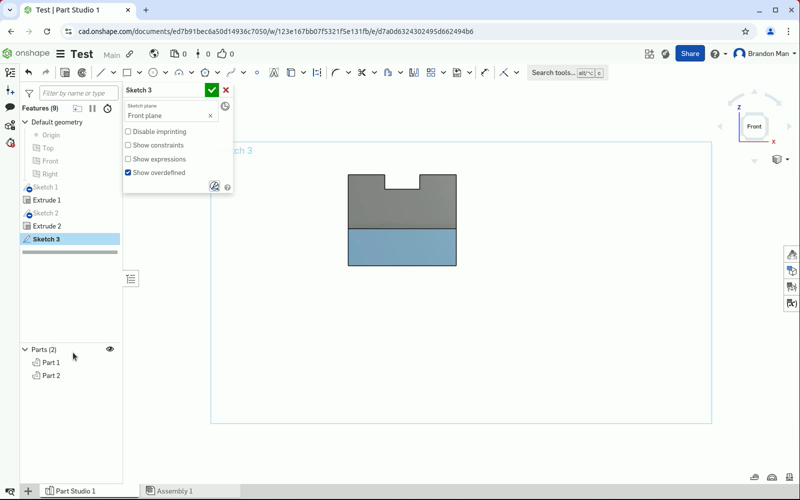
key(y)
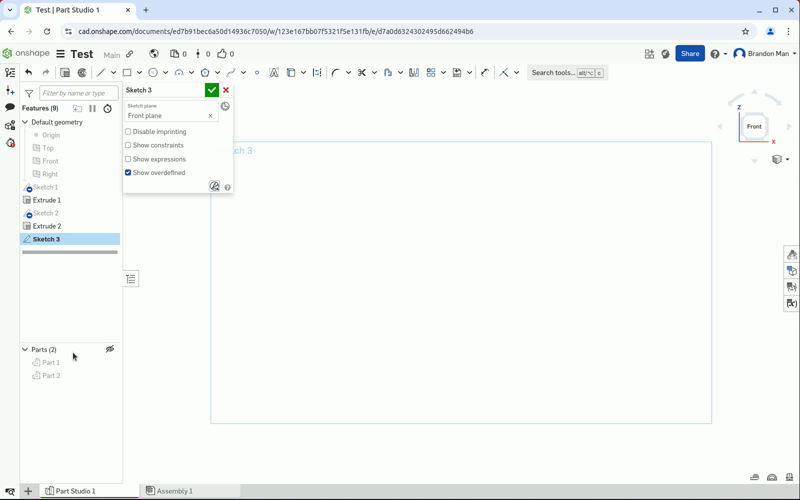
key(l)
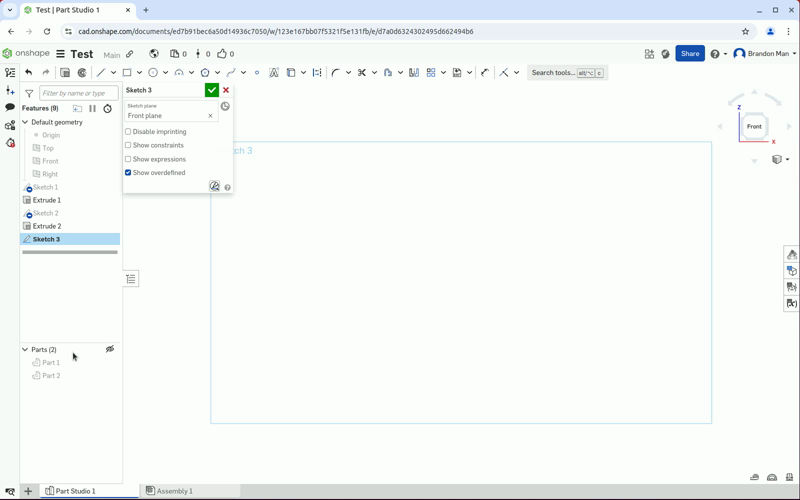
key_down(shift)
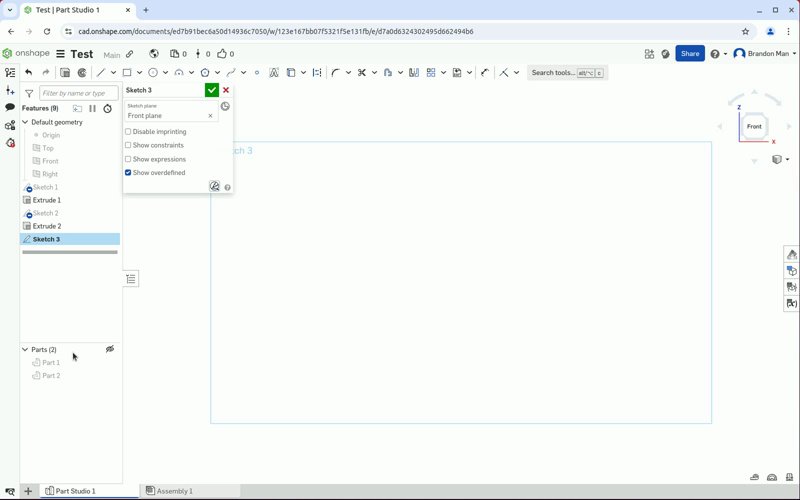
mouse_move(348, 265)
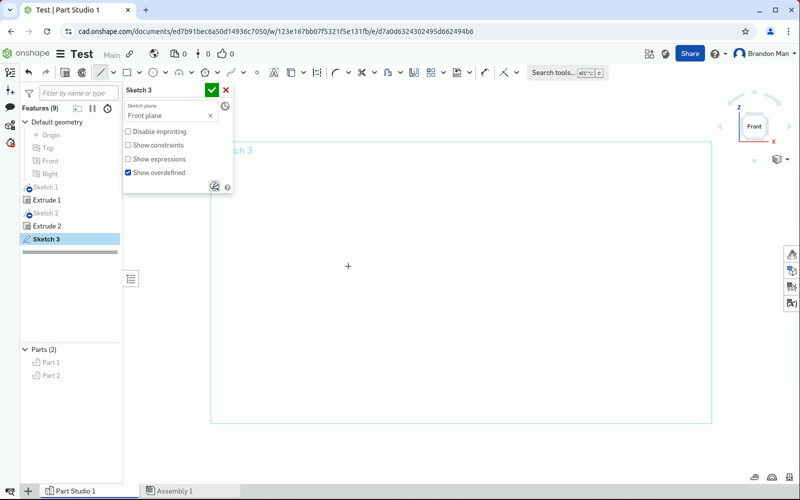
click(348, 265)
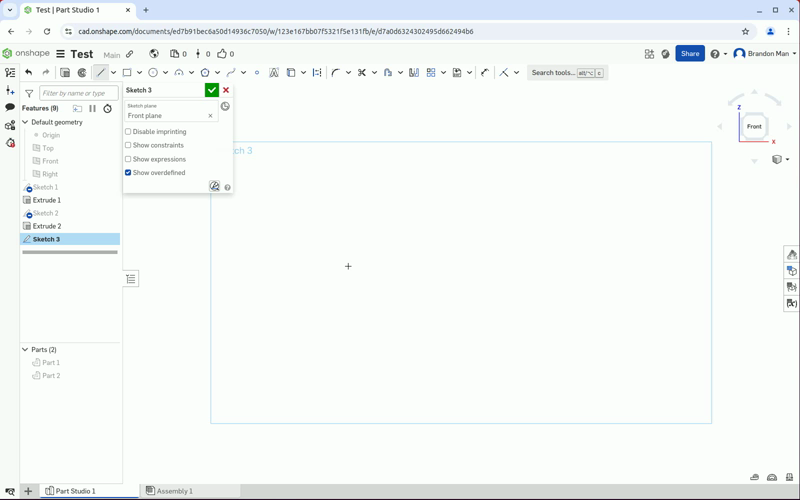
key_up(shift)
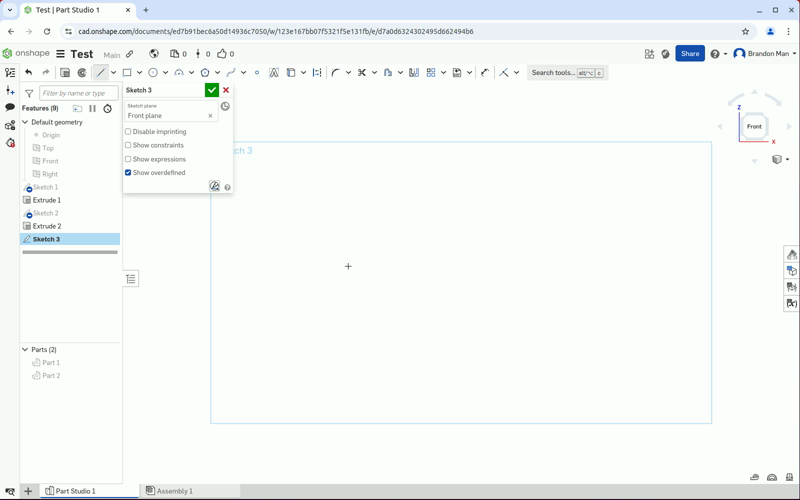
key_down(shift)
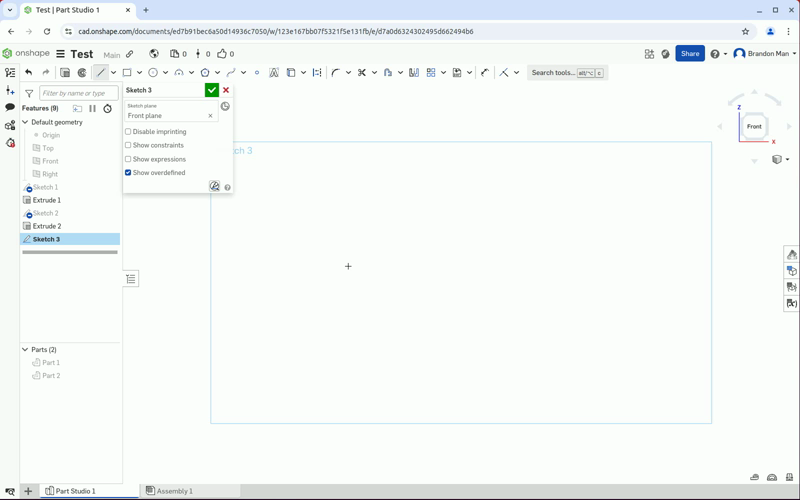
mouse_move(456, 265)
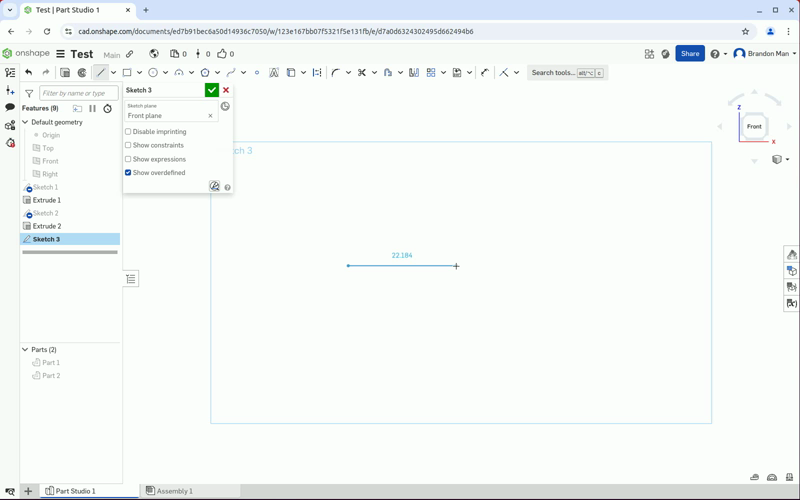
click(456, 265)
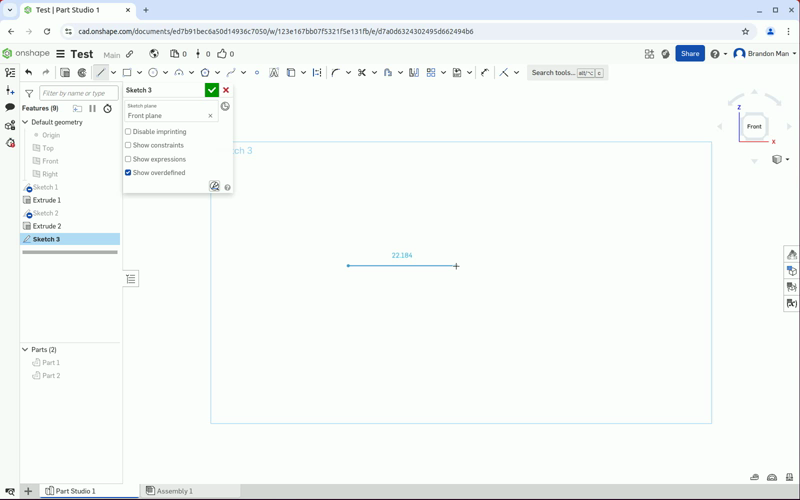
key_up(shift)
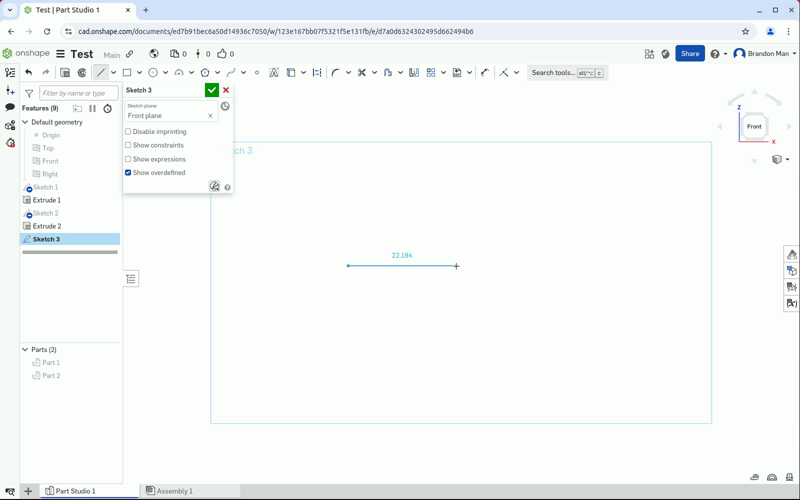
key_down(shift)
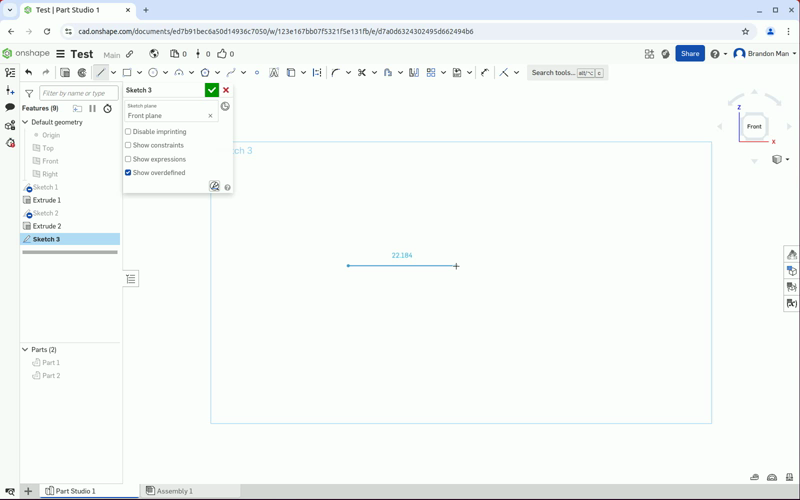
mouse_move(486, 265)
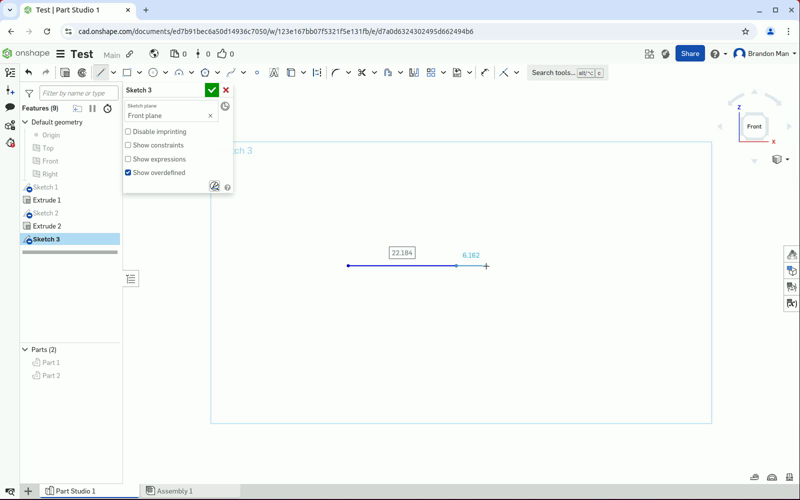
mouse_move(456, 228)
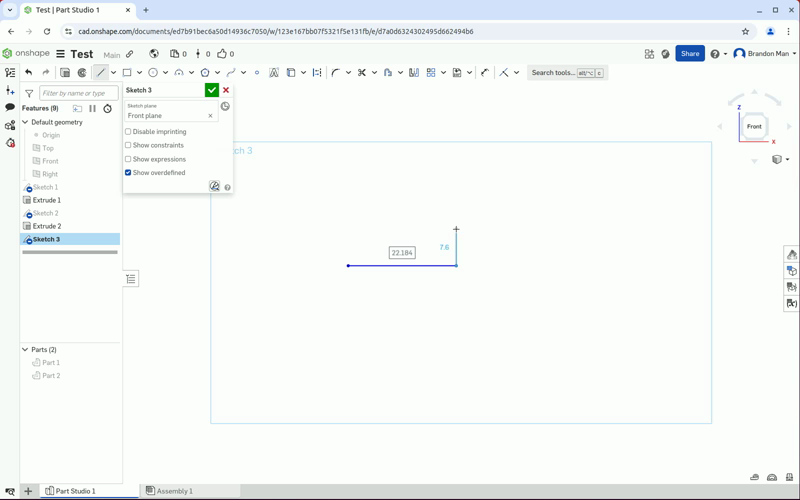
click(456, 228)
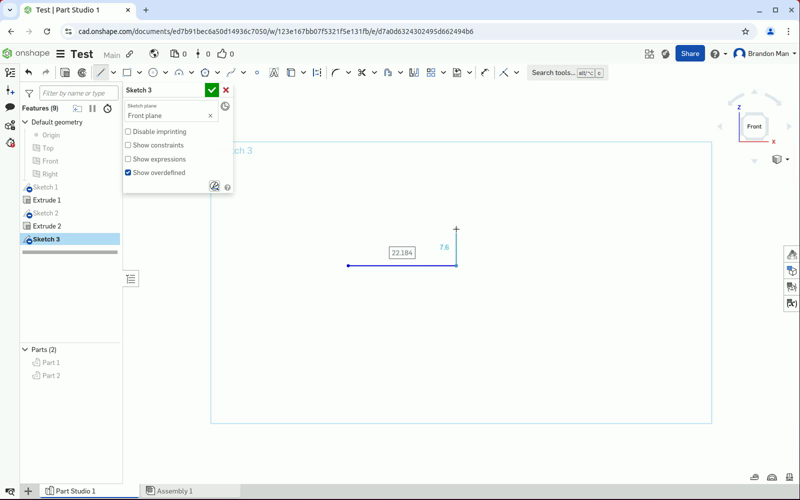
key_up(shift)
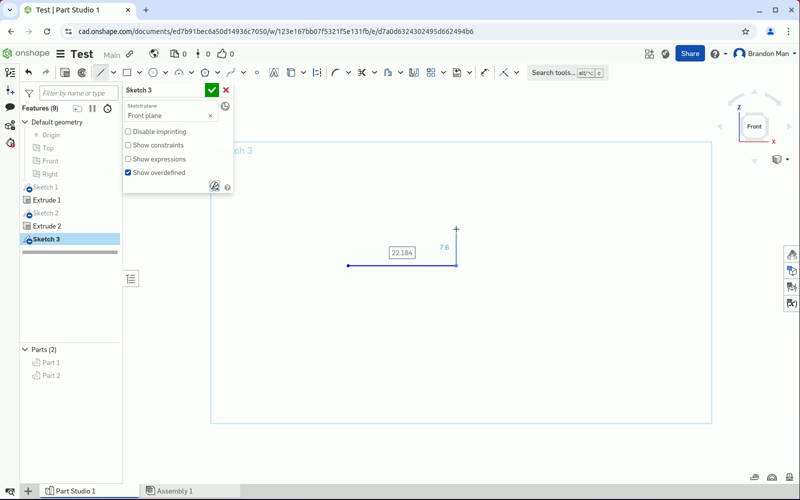
key_down(shift)
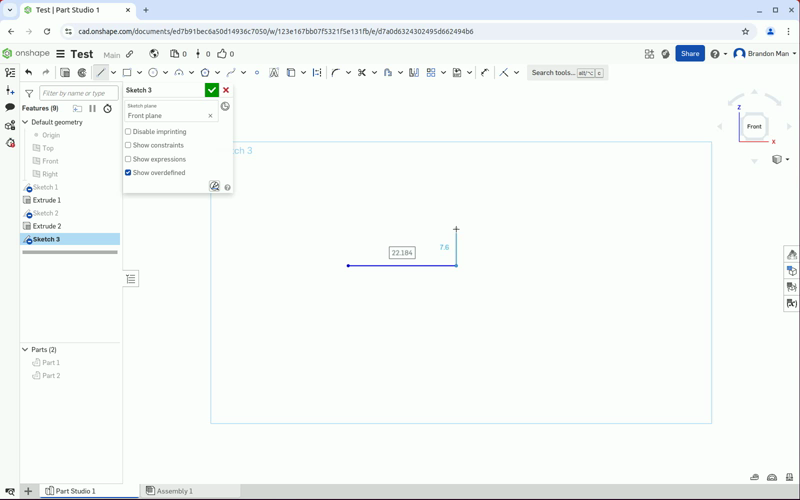
mouse_move(348, 228)
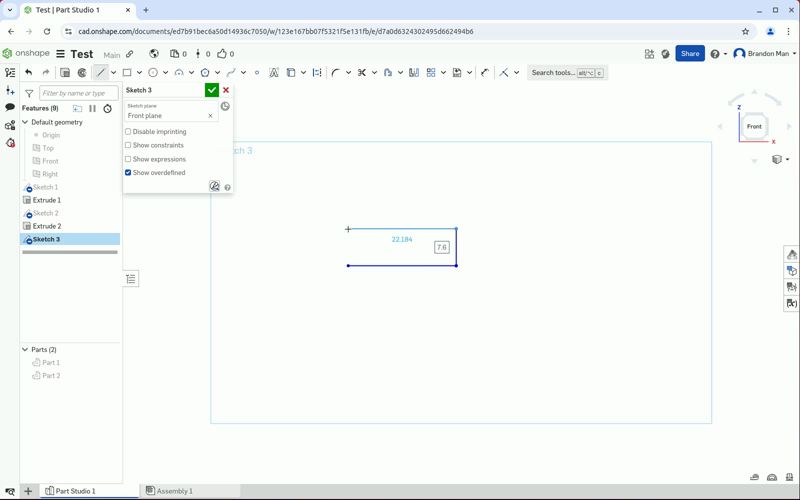
click(348, 228)
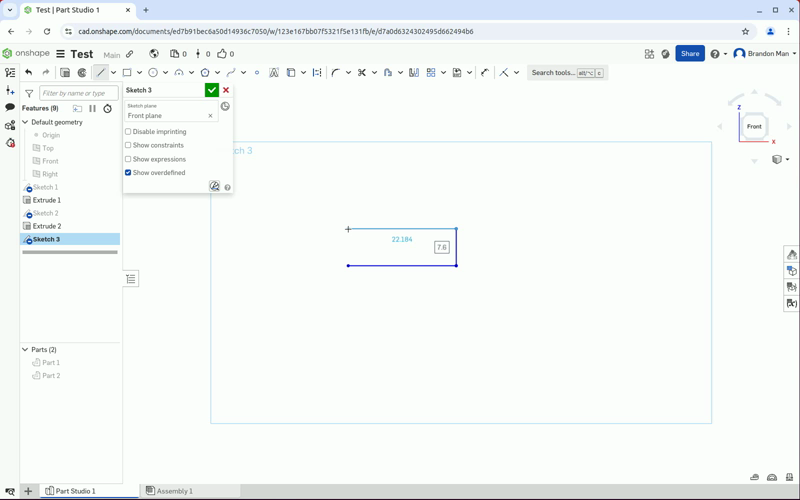
key_up(shift)
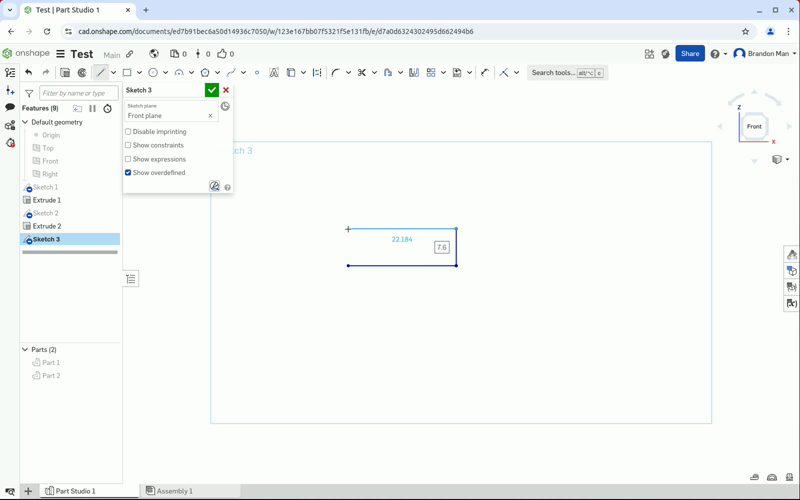
mouse_move(378, 228)
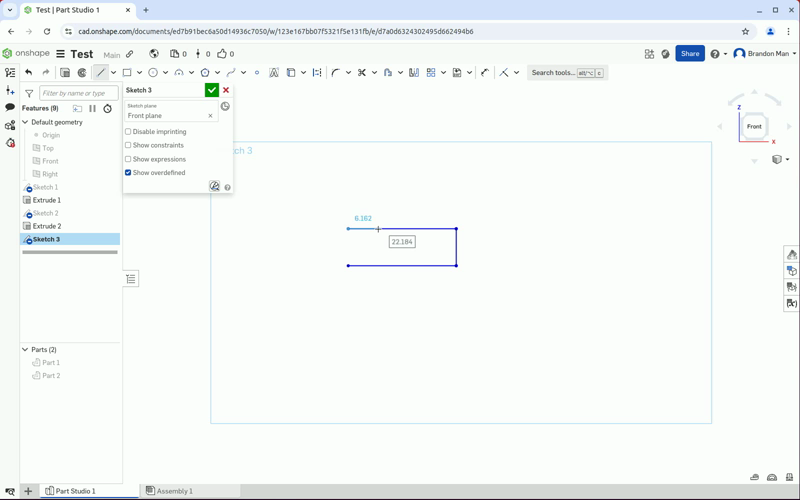
key_down(shift)
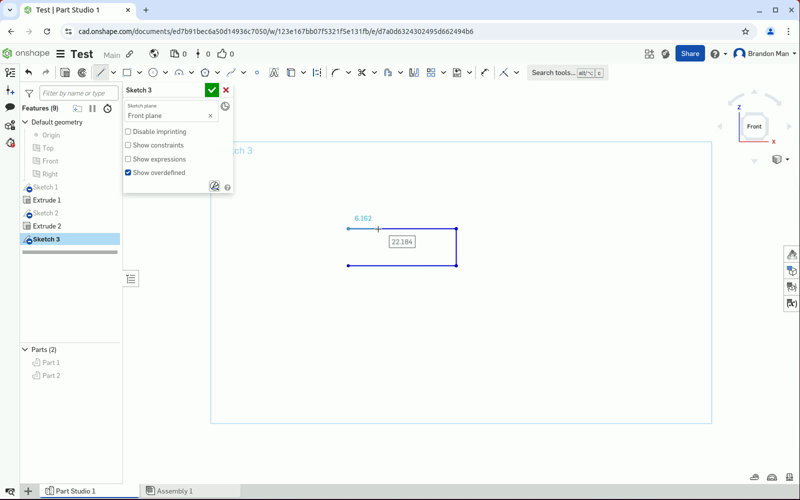
mouse_move(348, 265)
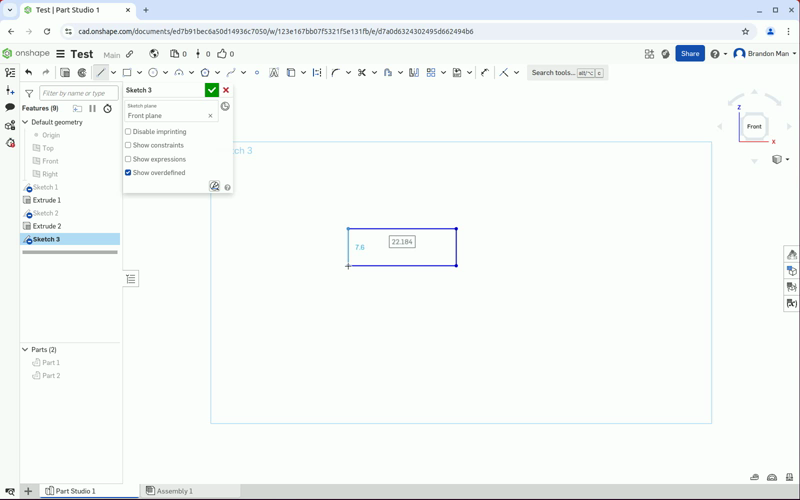
key_up(shift)
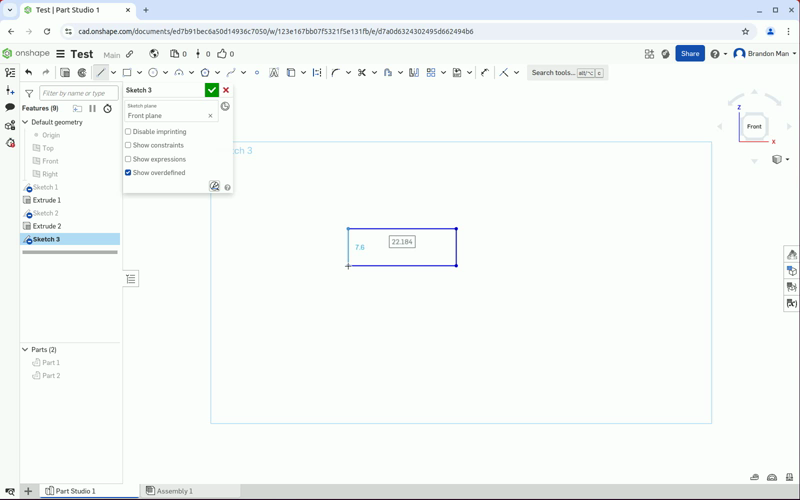
click(348, 265)
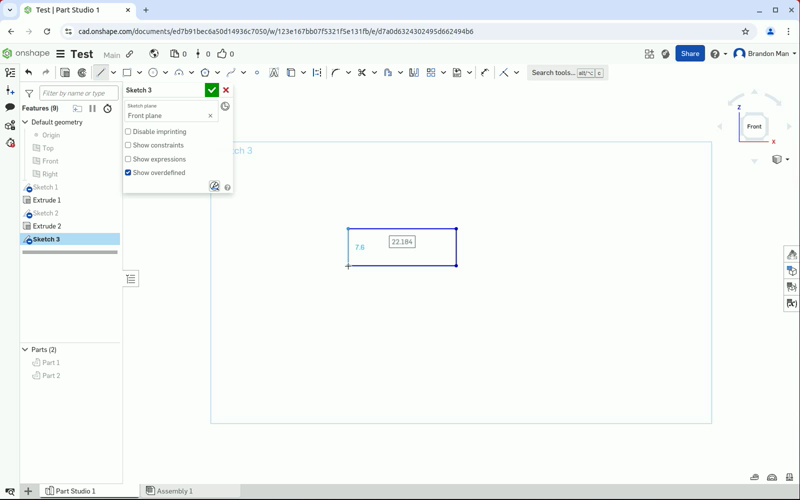
key(esc)
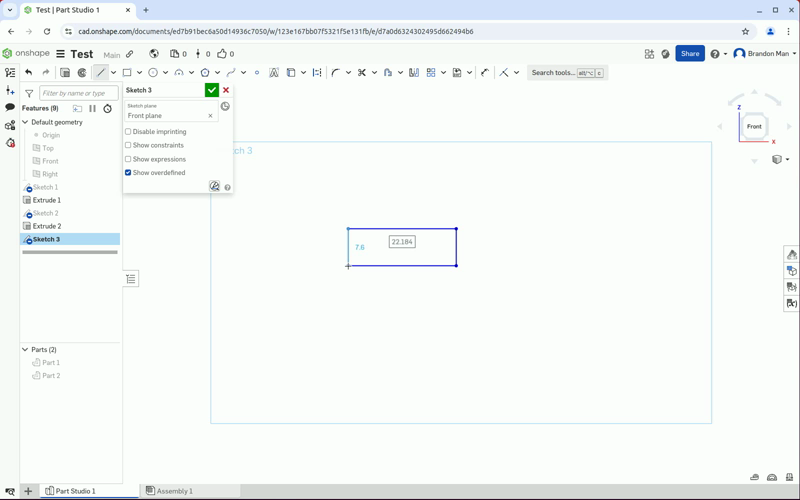
mouse_move(359, 246)
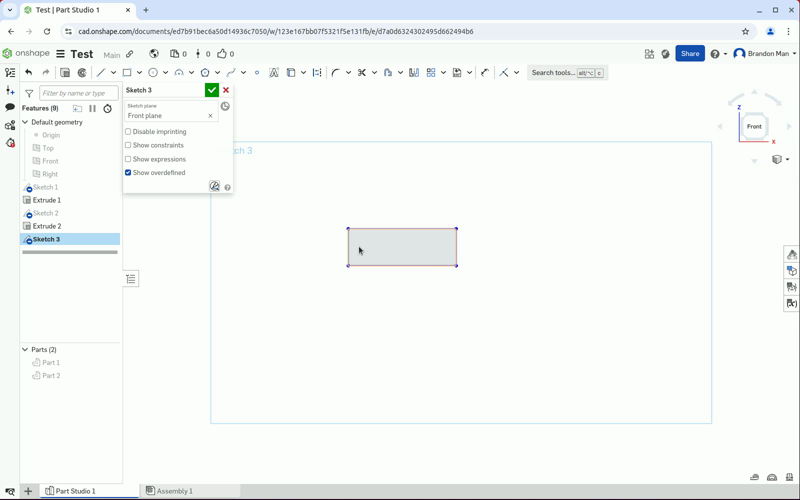
click(359, 246)
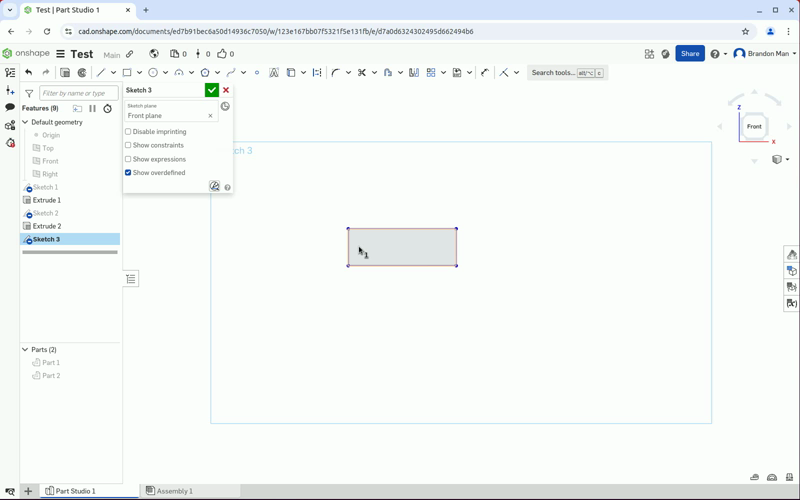
mouse_move(73, 352)
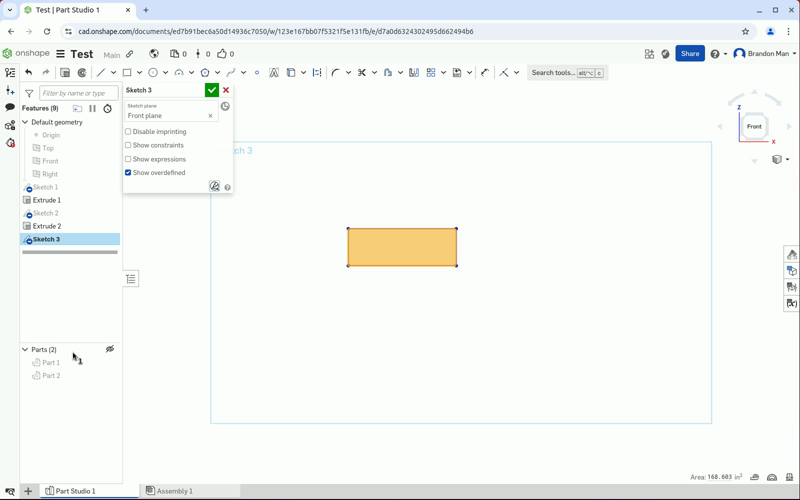
key(shift+y)
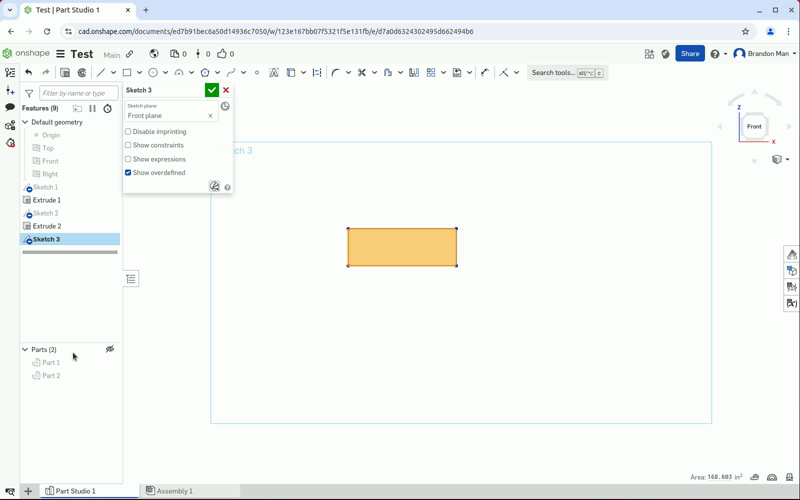
key(shift+e)
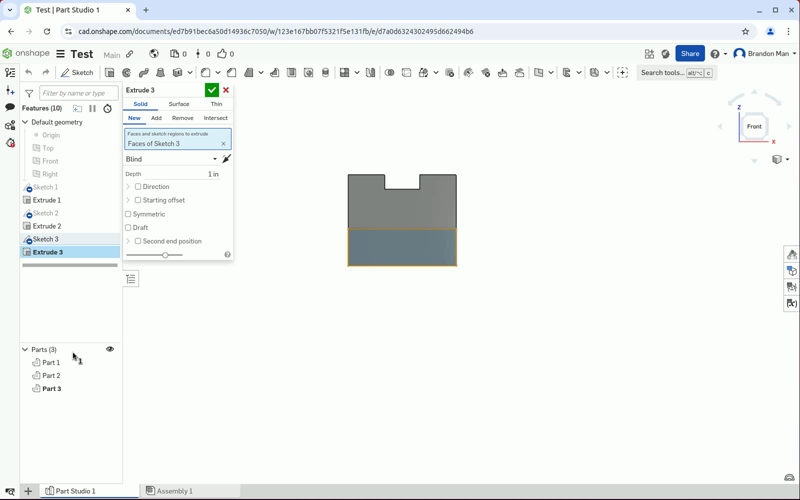
mouse_move(143, 106)
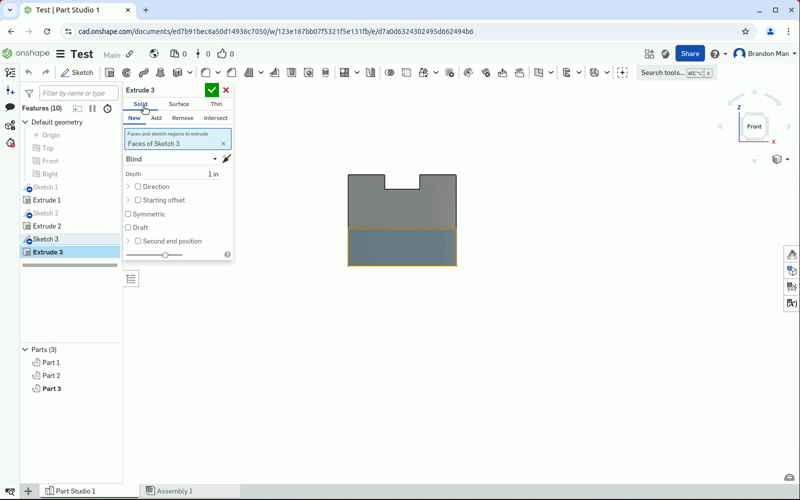
click(143, 106)
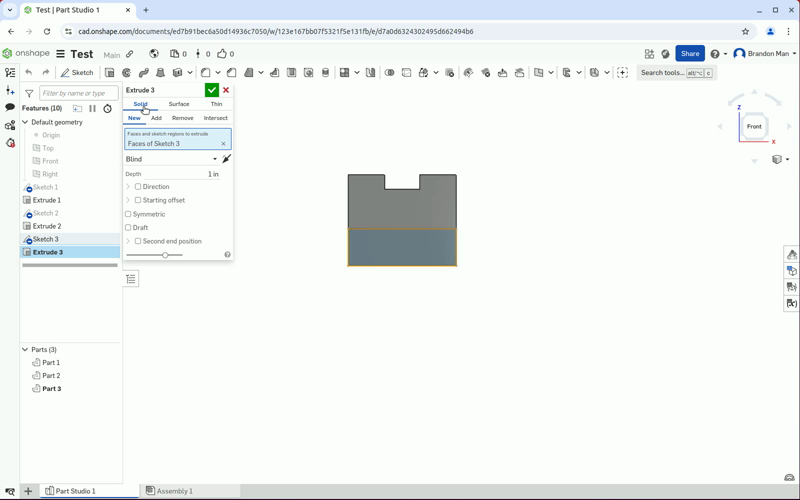
mouse_move(137, 120)
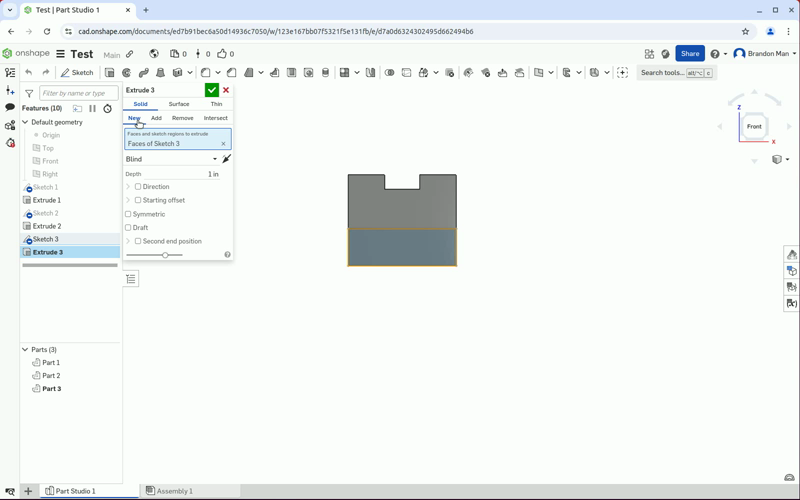
click(137, 120)
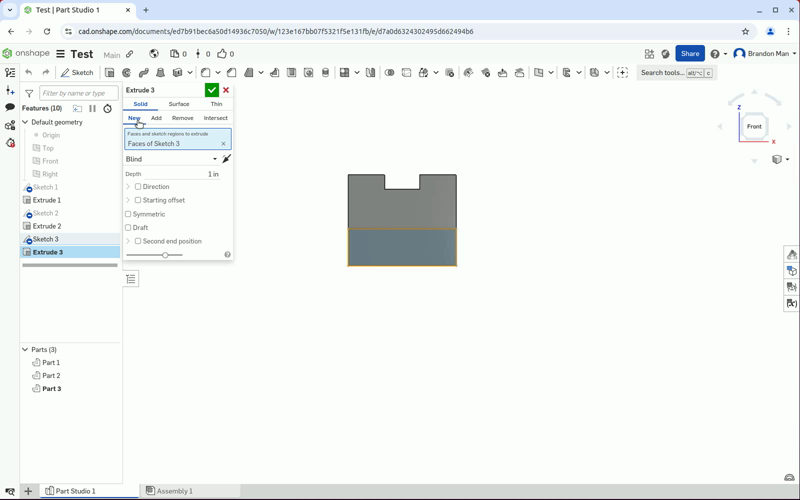
key(tab, 4)
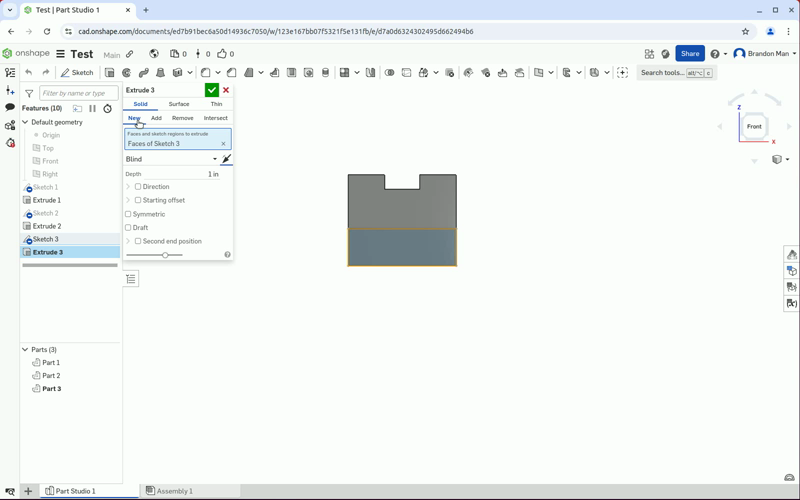
text(7.462)
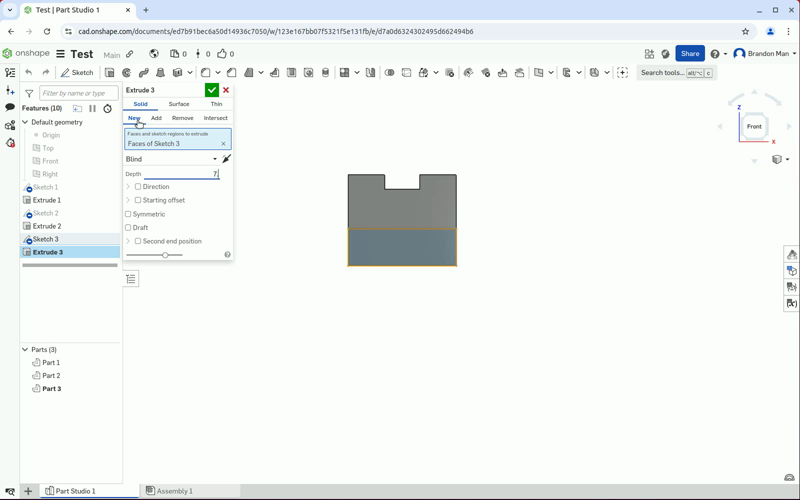
key(enter)
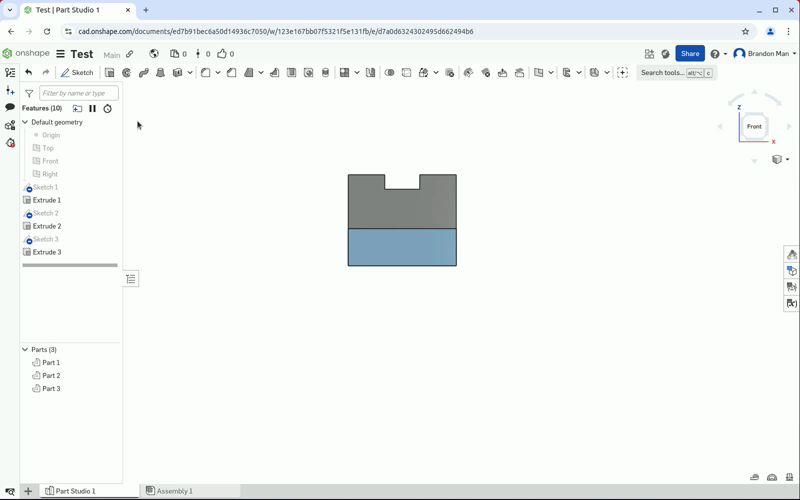
key(shift+h)
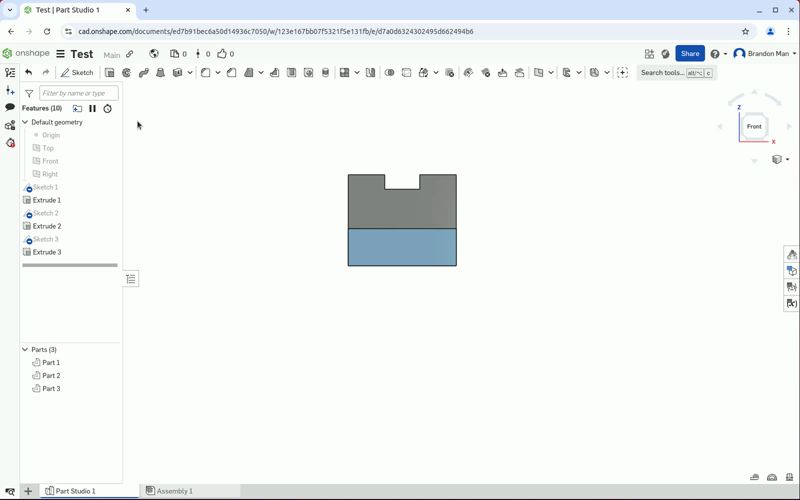
key(shift+h)
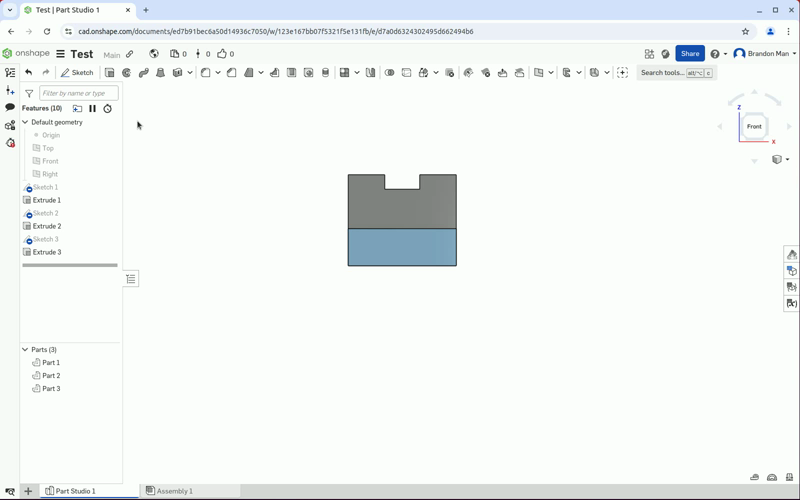
key(shift+7)
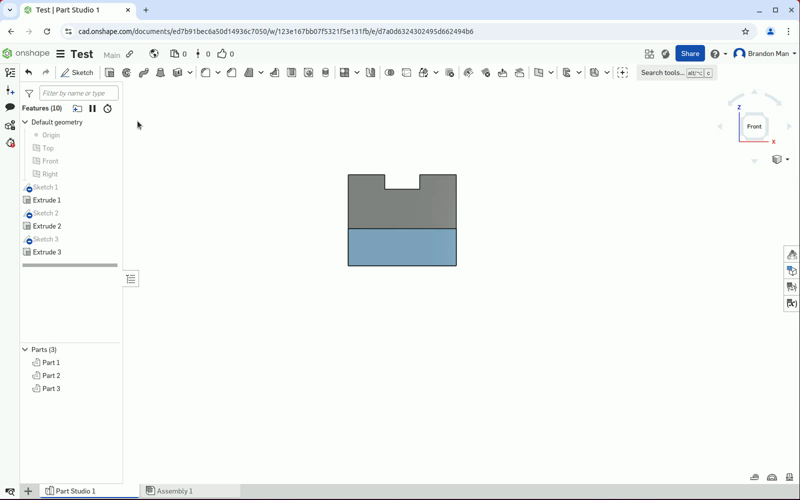
key(left, 2)
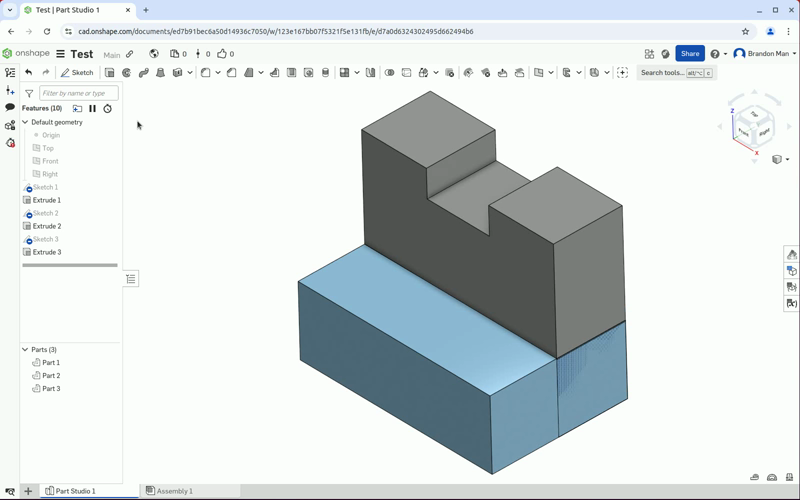
key(down, 2)
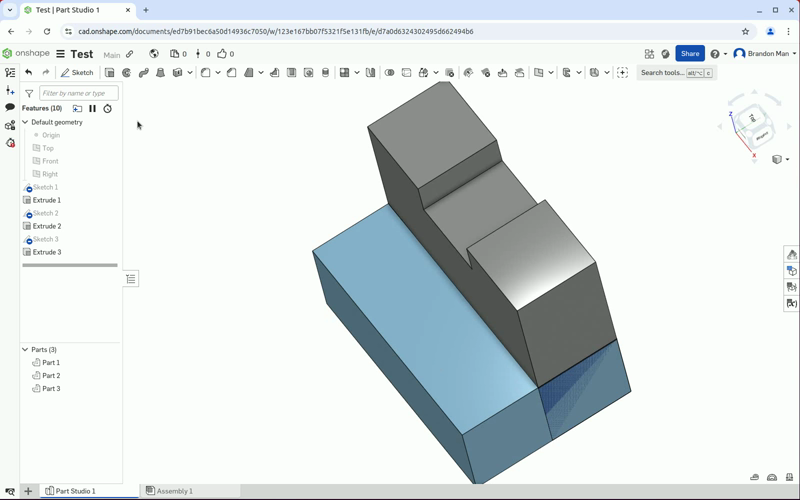
key(up, 2)
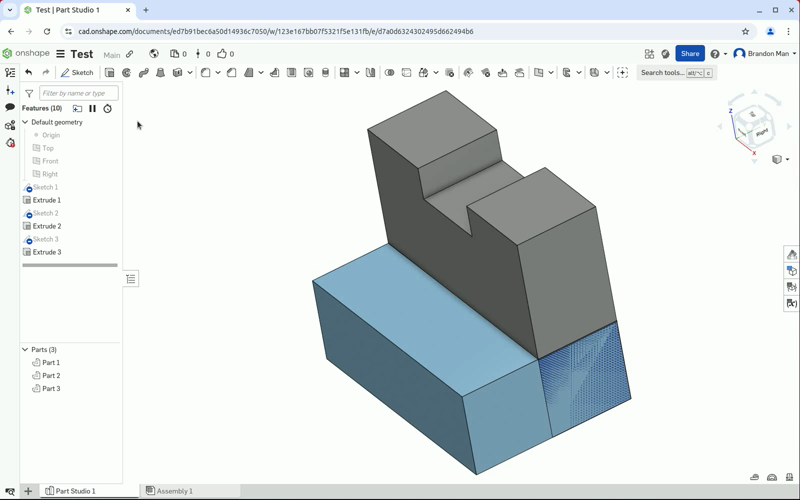
key(right, 2)
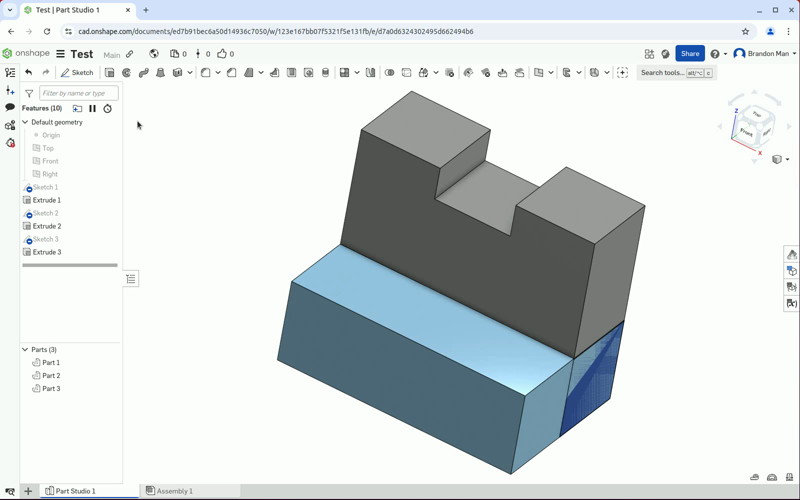
mouse_move(73, 189)
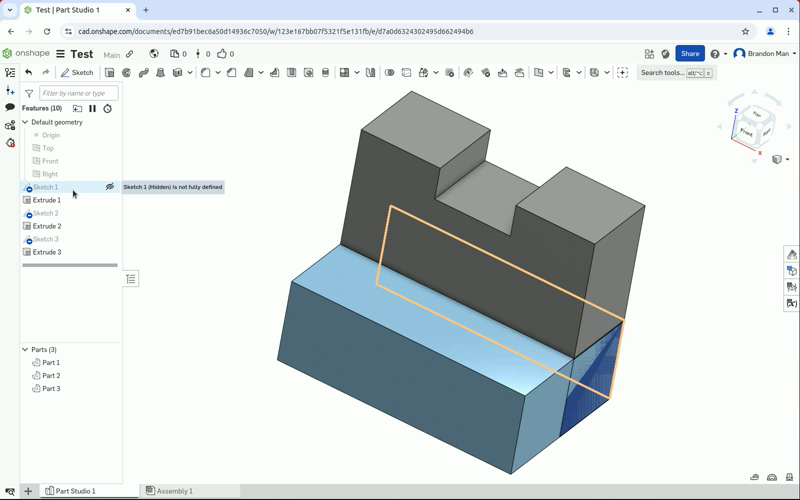
click(73, 189)